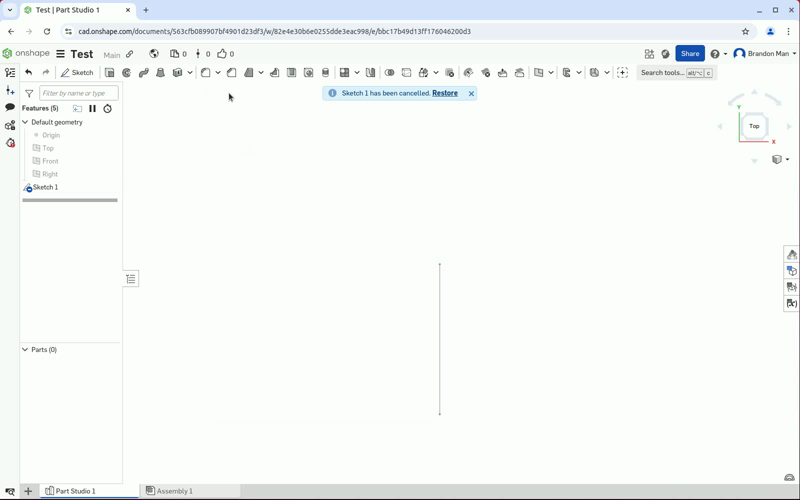
key(shift+h)
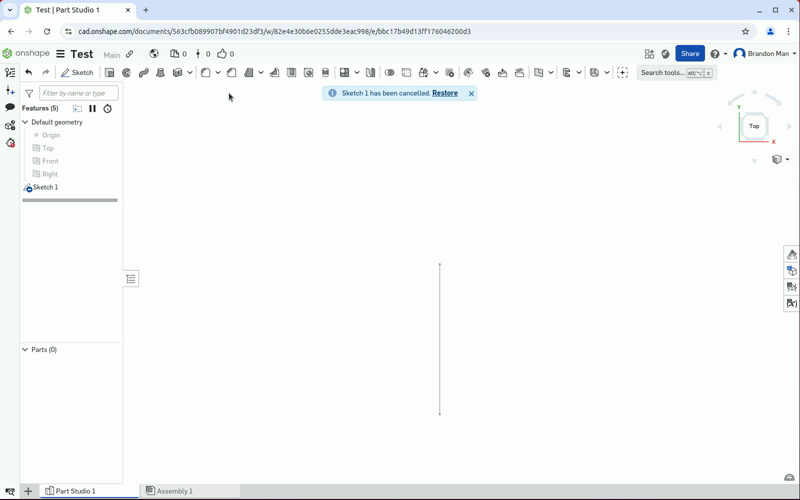
key(shift+s)
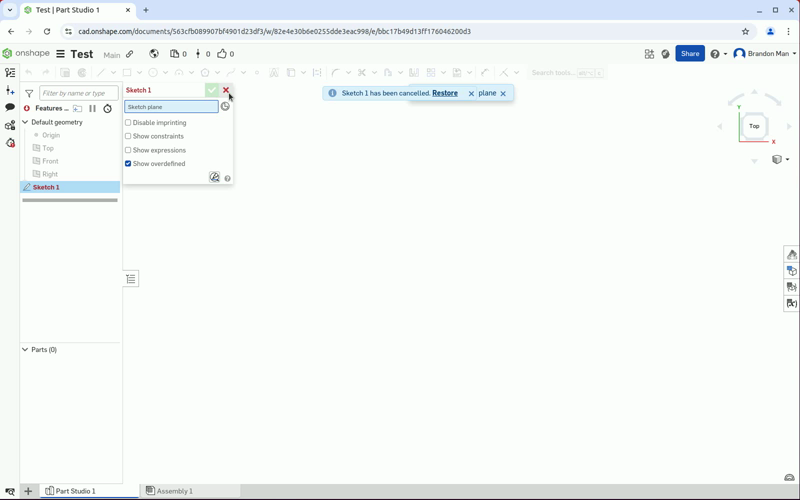
mouse_move(73, 150)
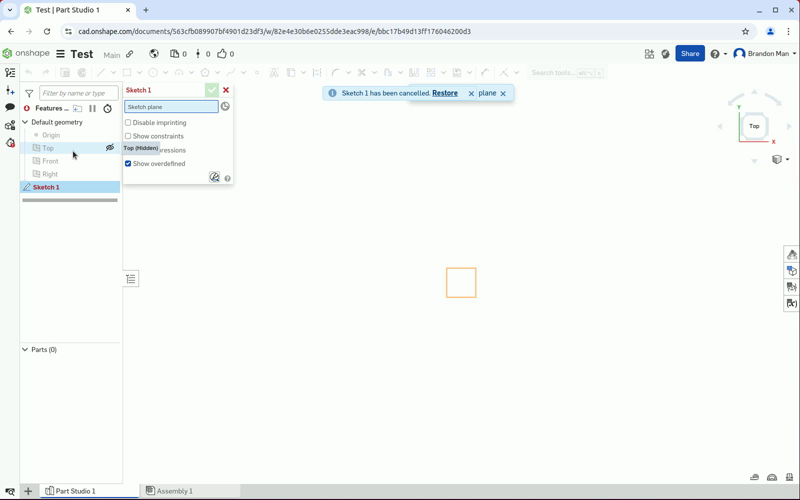
click(73, 150)
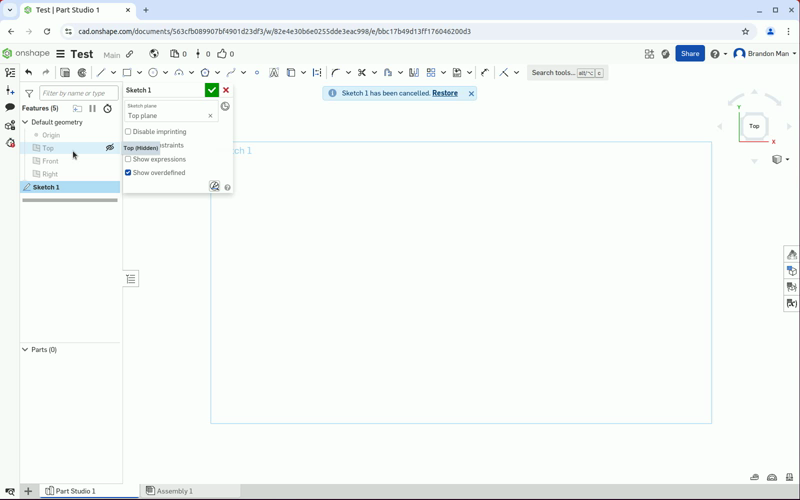
mouse_move(73, 352)
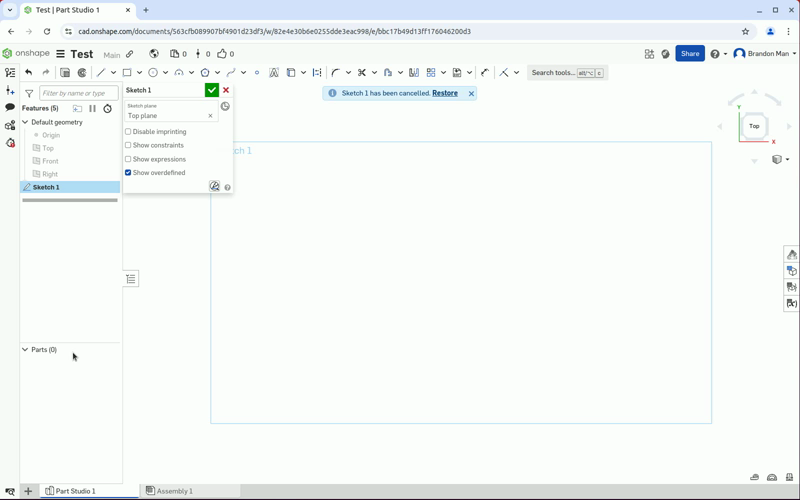
key(y)
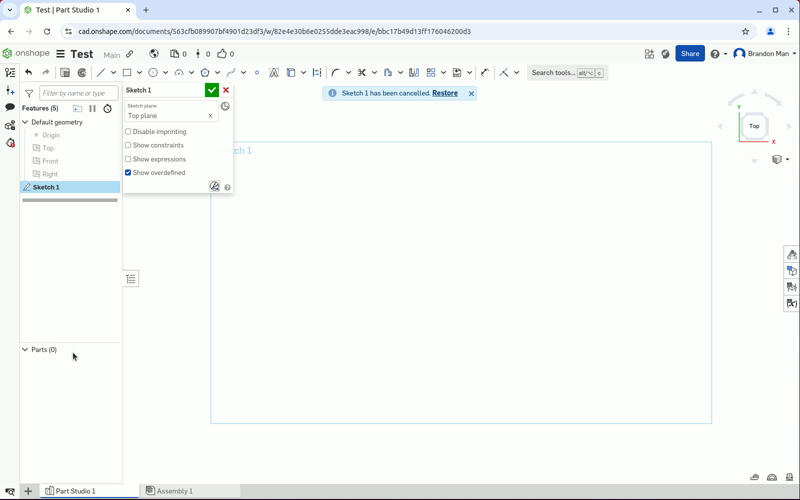
key(c)
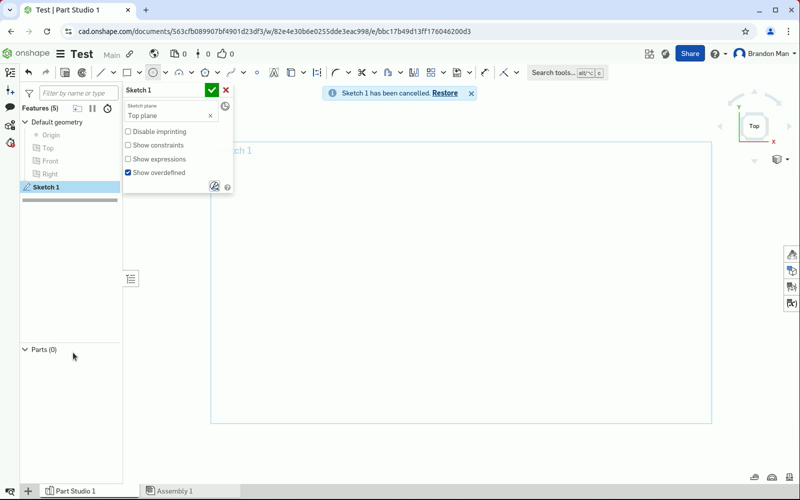
key_down(shift)
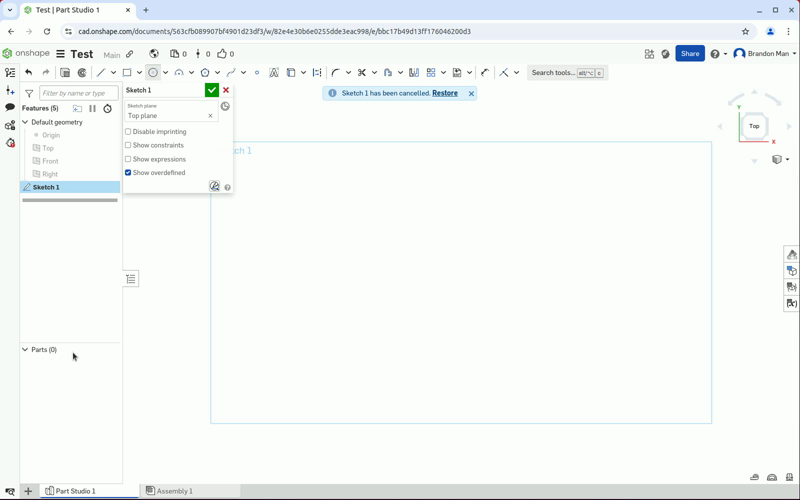
mouse_move(407, 233)
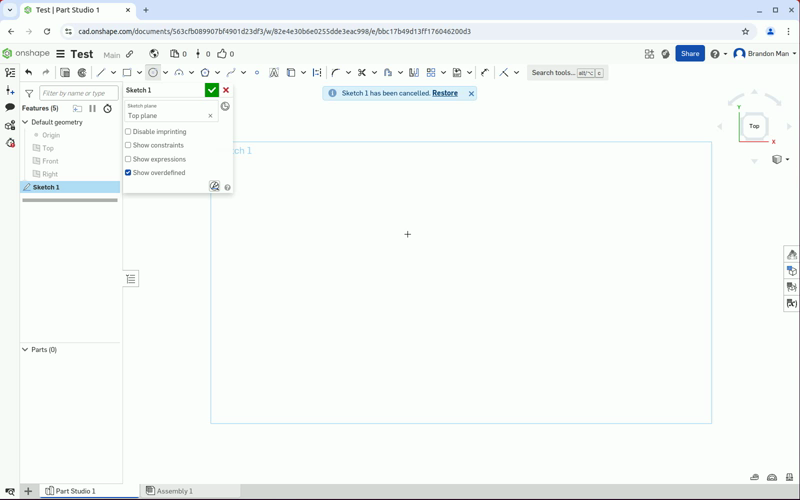
click(407, 233)
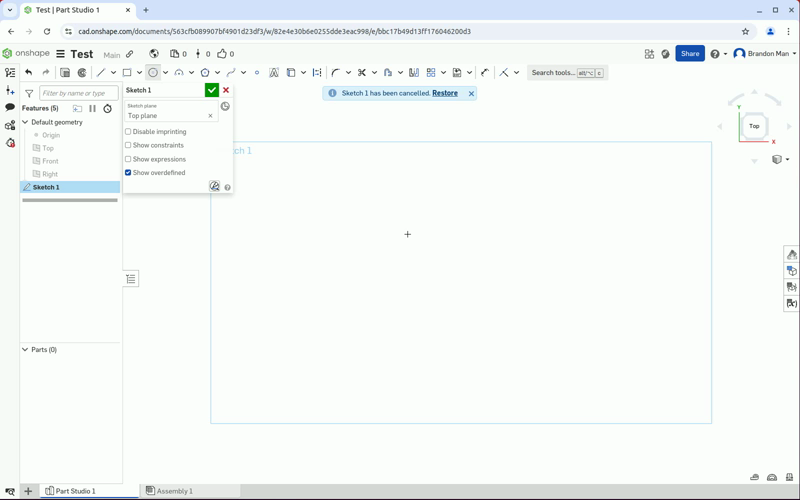
key_up(shift)
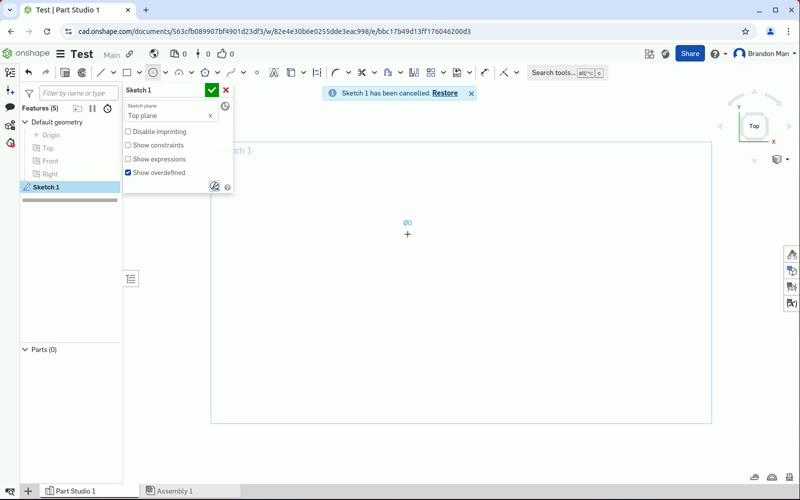
mouse_move(450, 233)
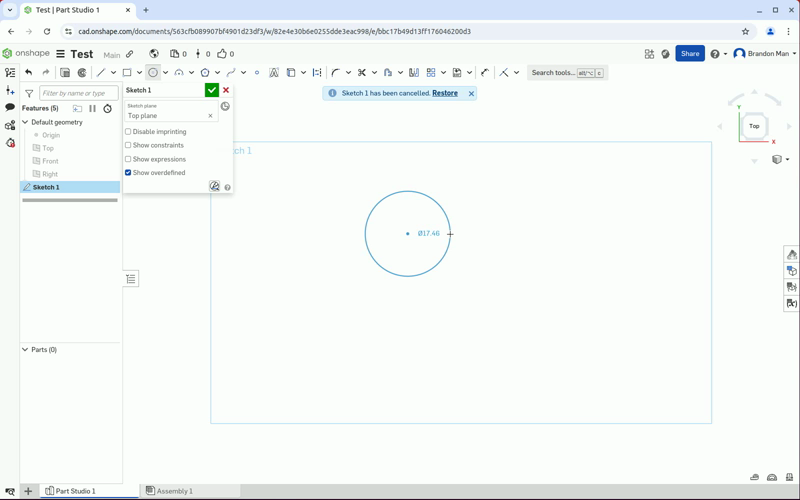
click(450, 233)
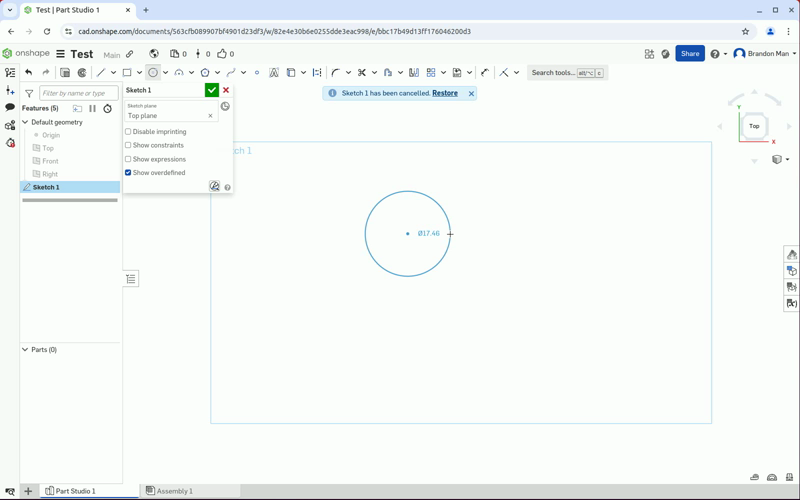
key(esc)
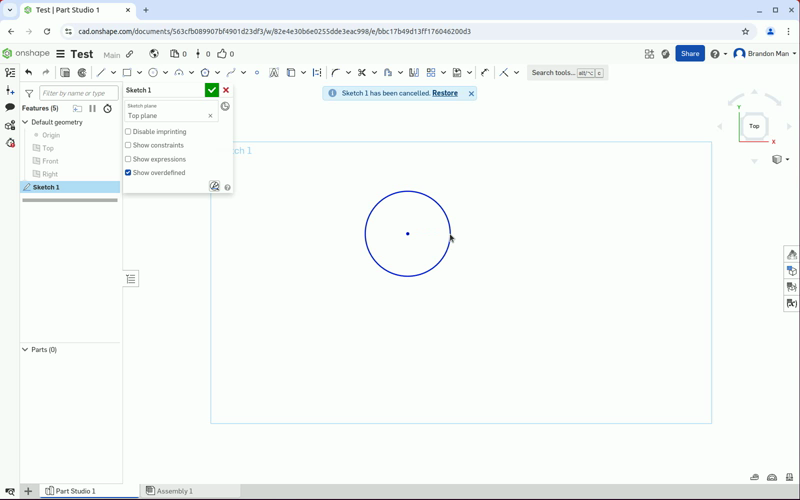
mouse_move(428, 265)
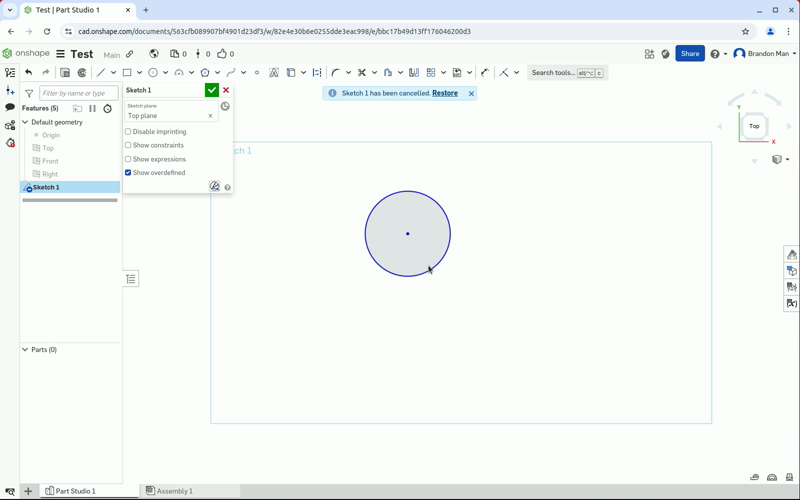
click(428, 265)
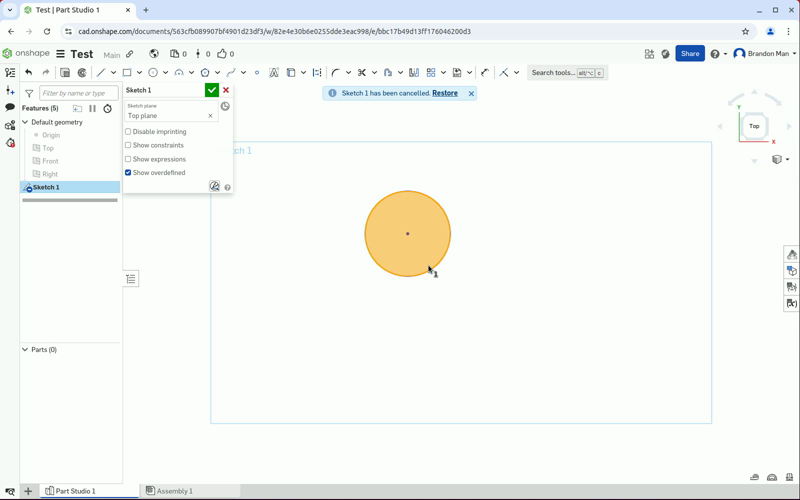
mouse_move(73, 352)
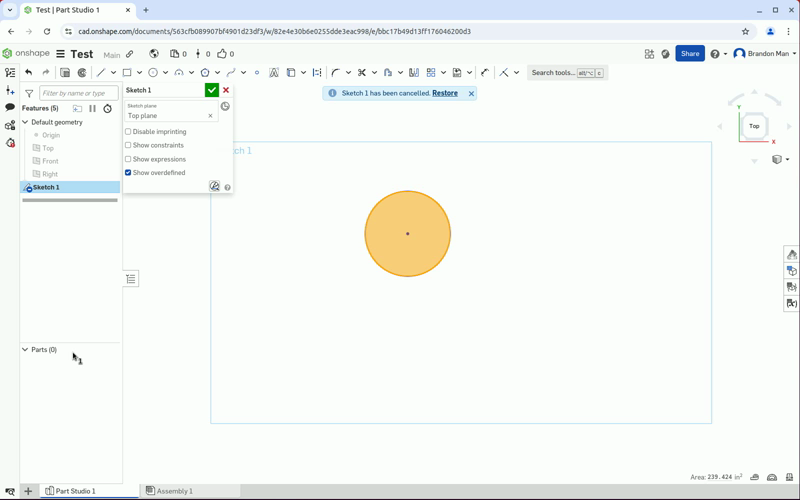
key(shift+y)
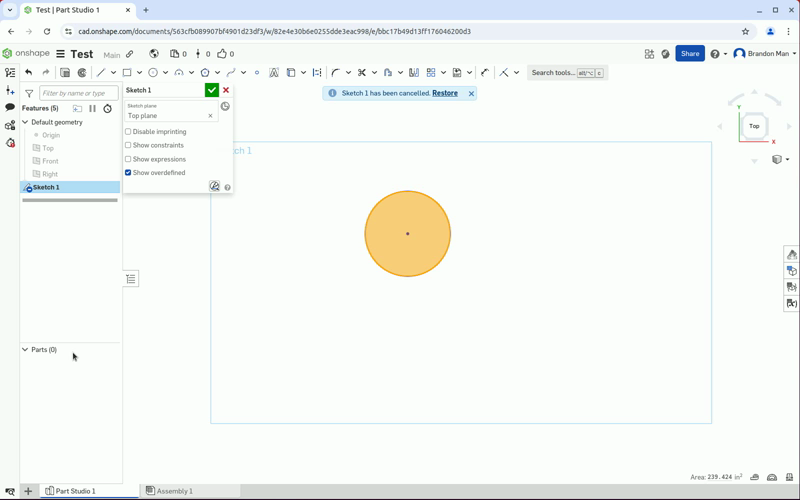
key(shift+e)
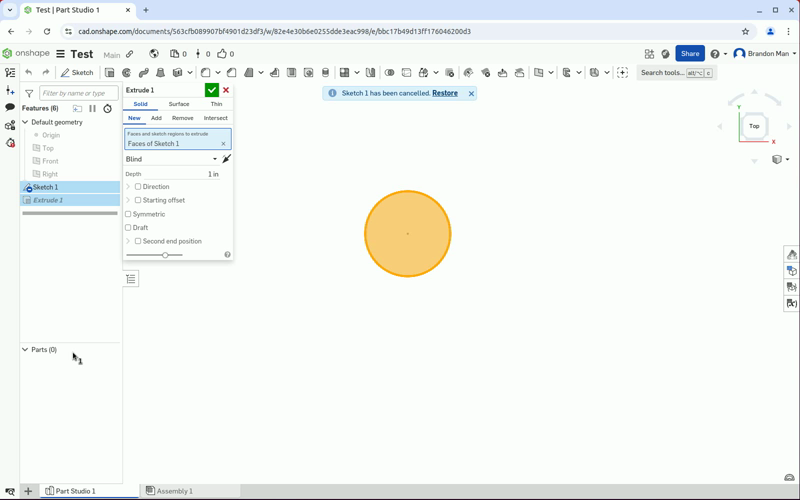
mouse_move(143, 106)
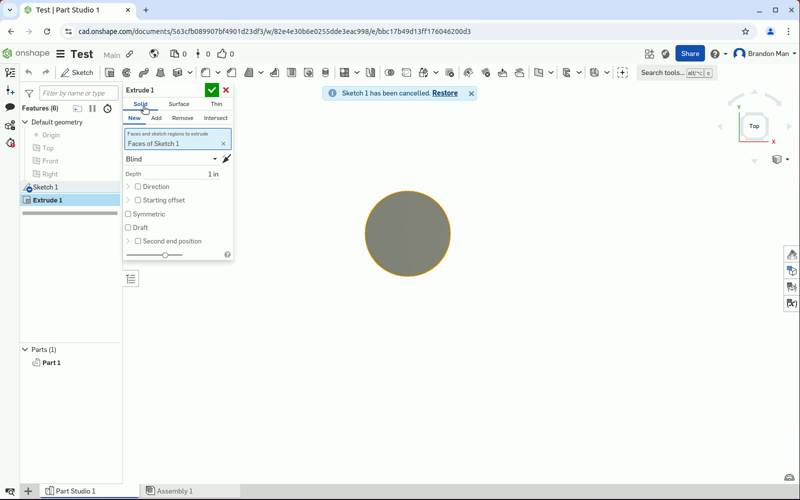
click(143, 106)
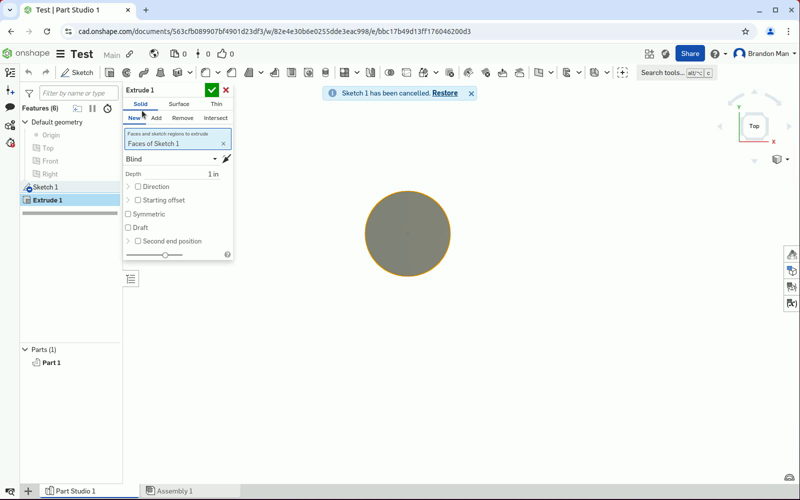
mouse_move(137, 120)
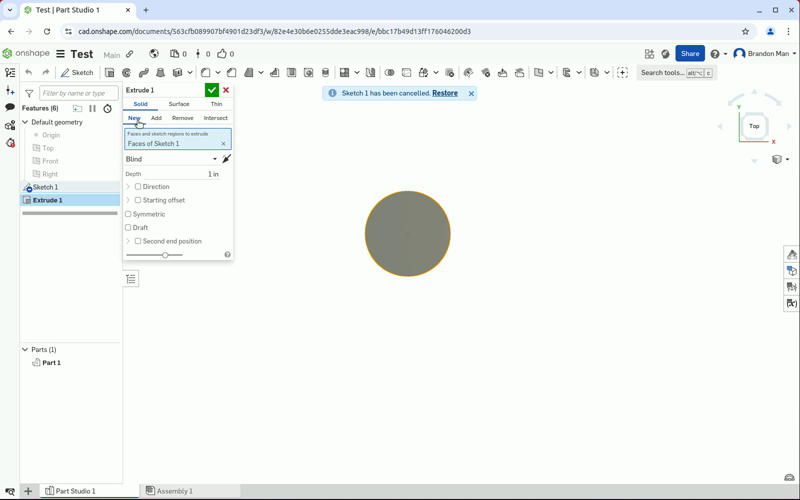
click(137, 120)
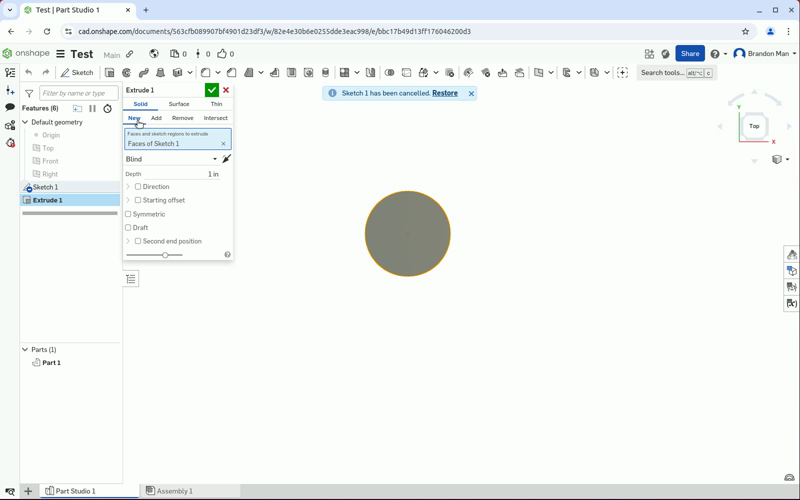
key(tab, 4)
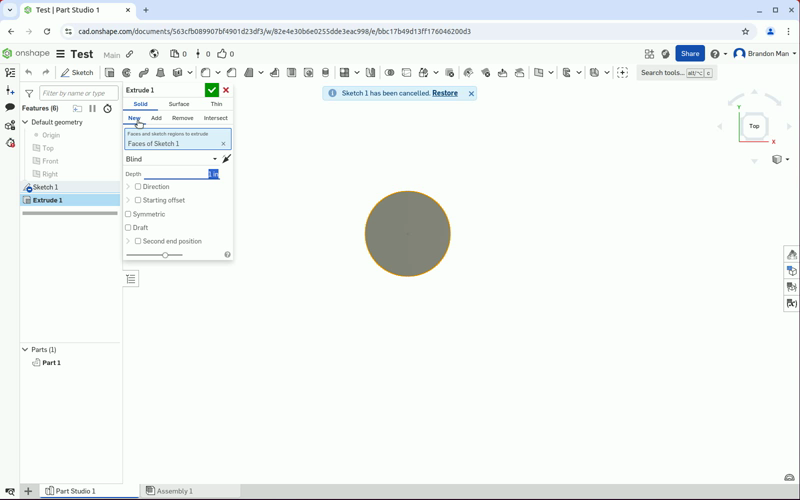
text(23.108)
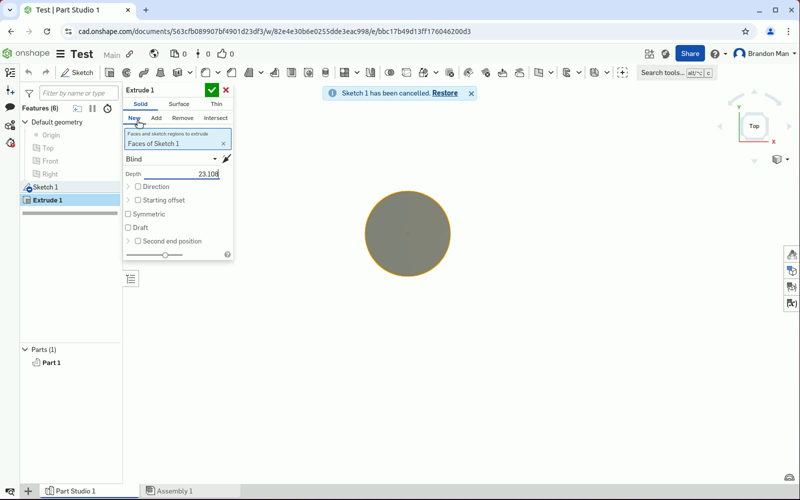
key(enter)
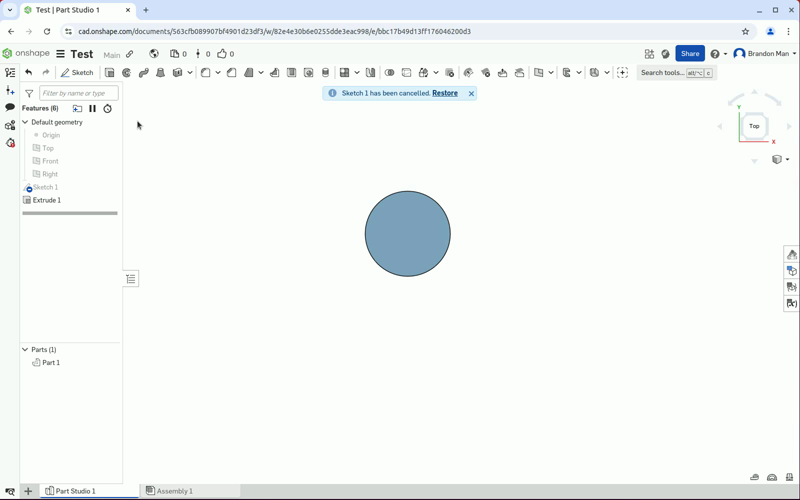
key(shift+h)
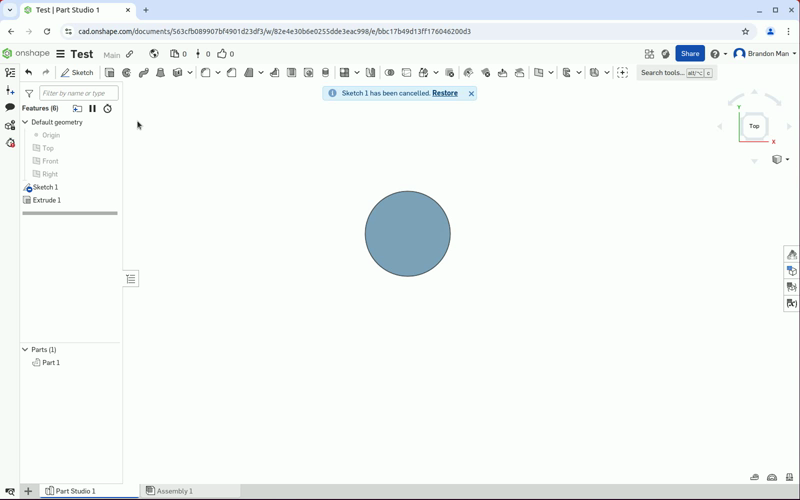
key(shift+h)
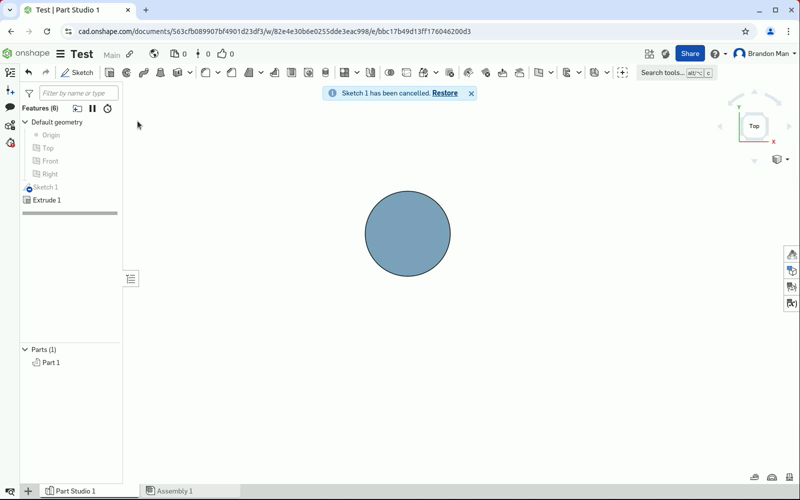
mouse_move(73, 189)
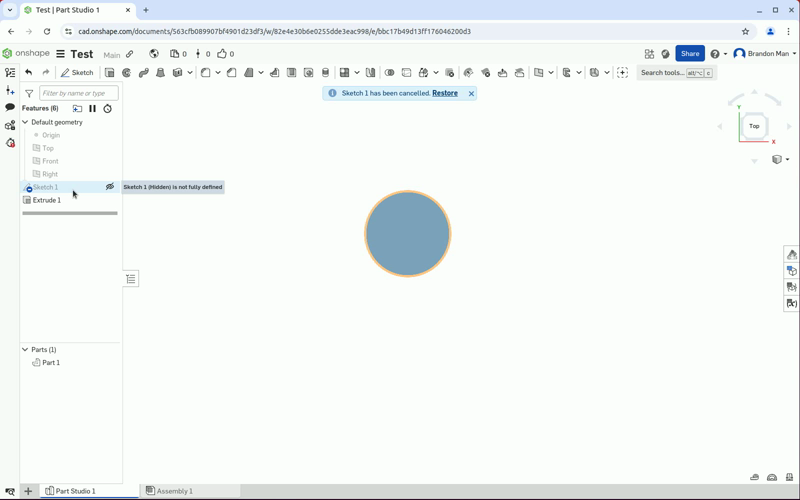
click(73, 189)
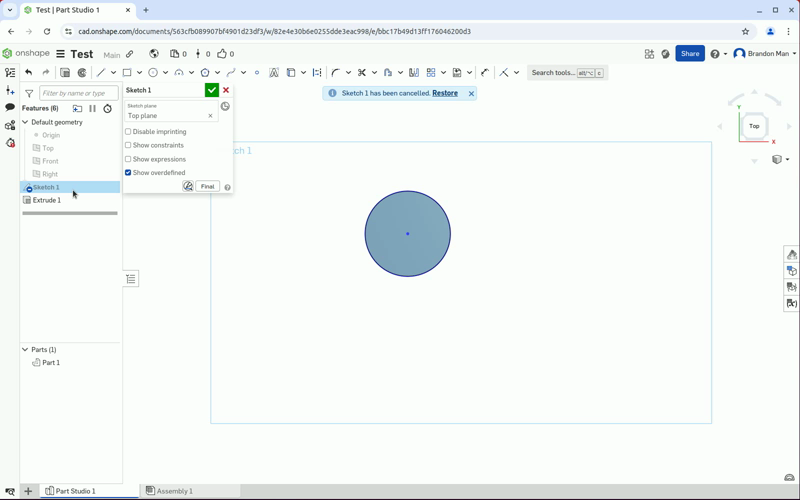
mouse_move(229, 92)
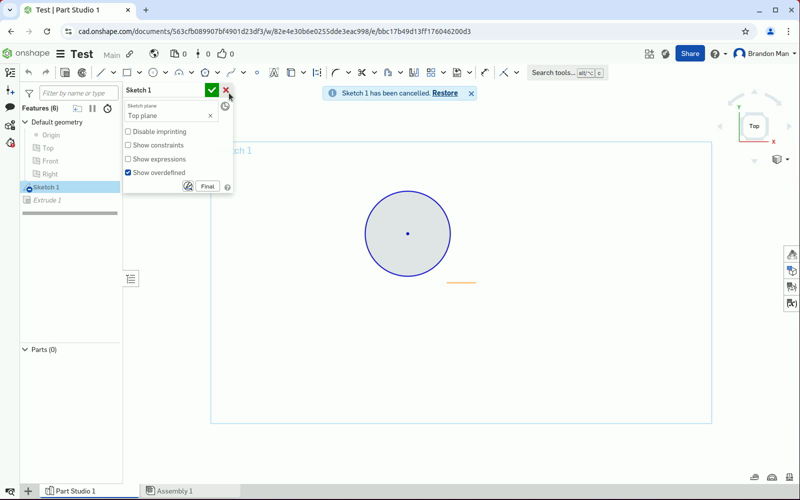
click(229, 92)
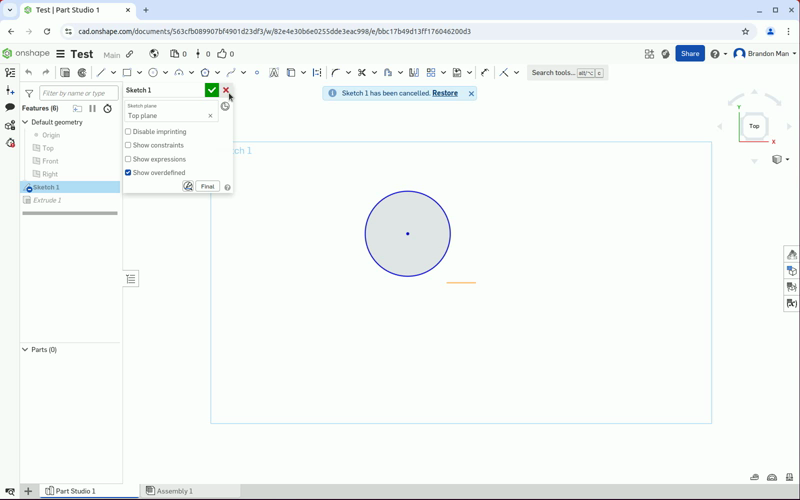
key(shift+s)
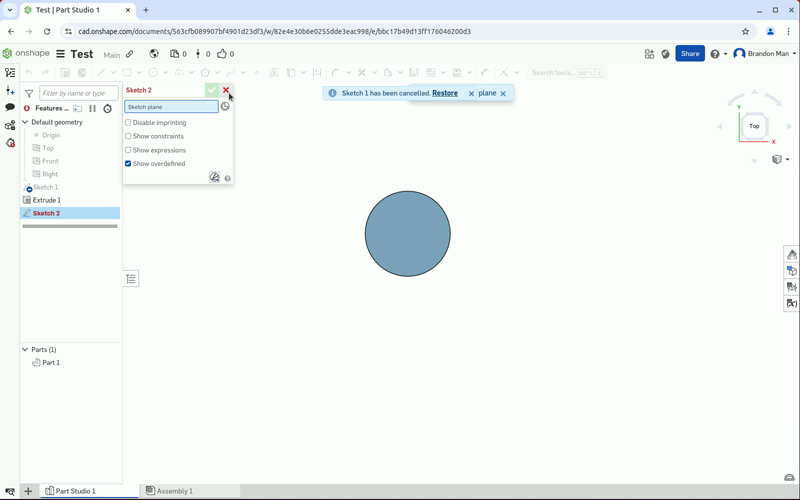
mouse_move(73, 150)
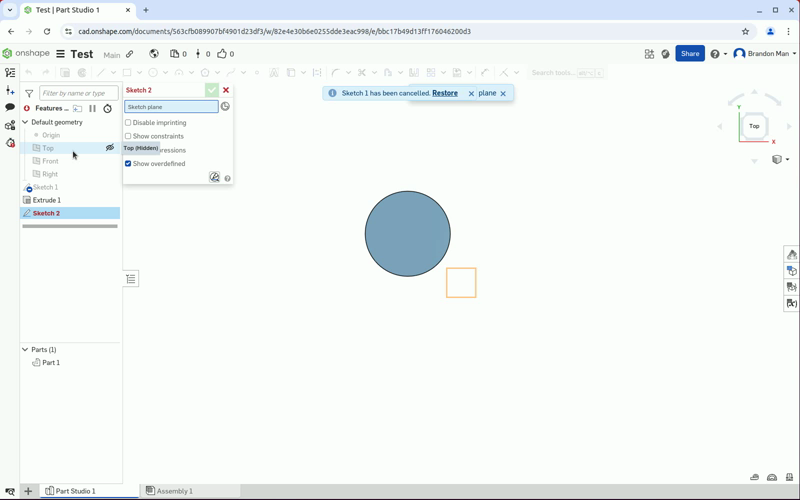
click(73, 150)
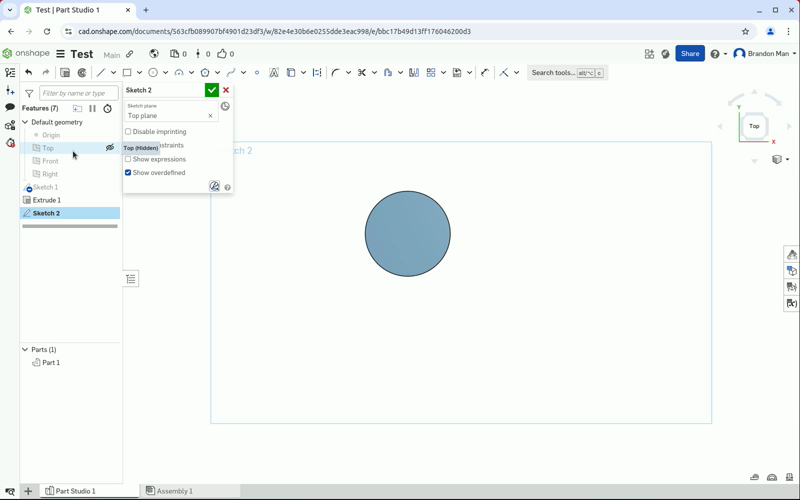
mouse_move(73, 352)
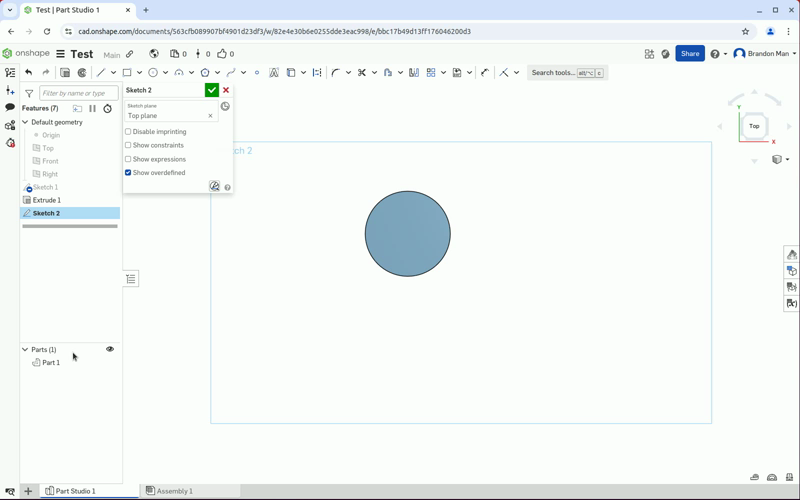
key(y)
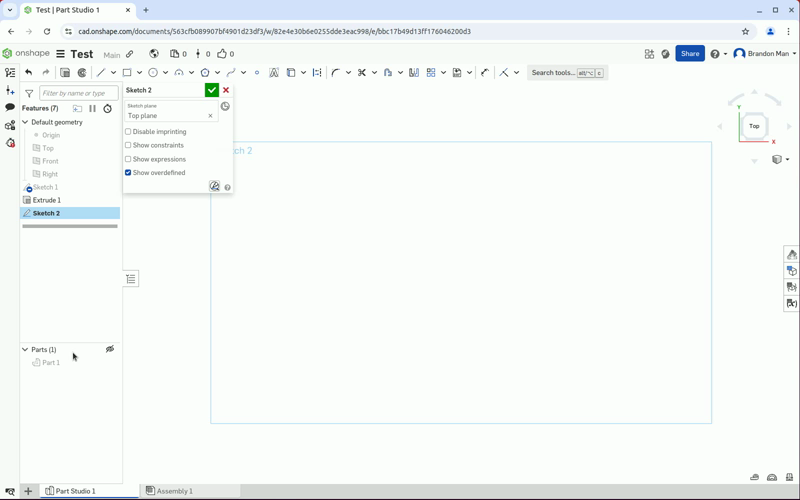
key(c)
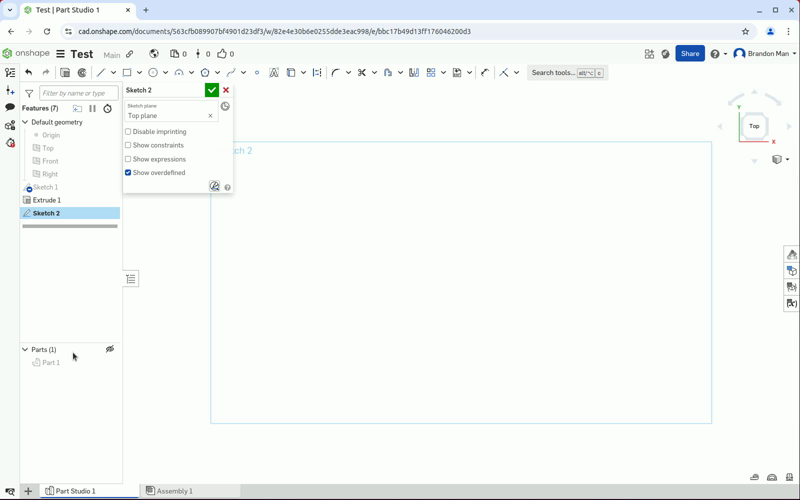
key_down(shift)
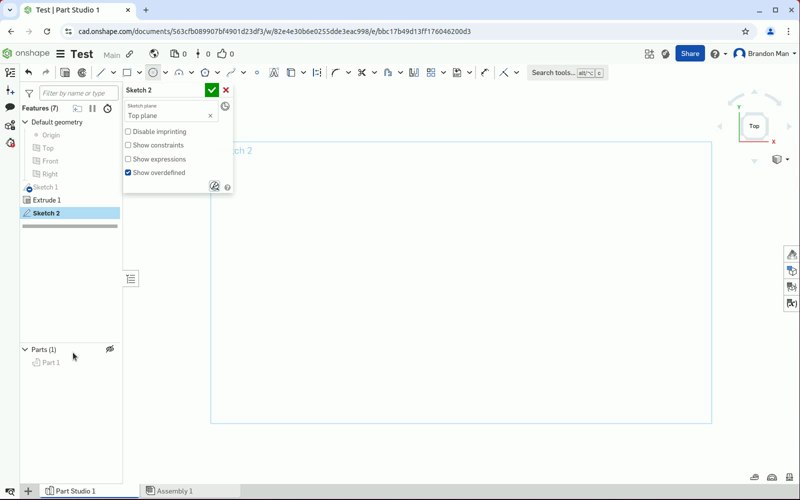
mouse_move(514, 228)
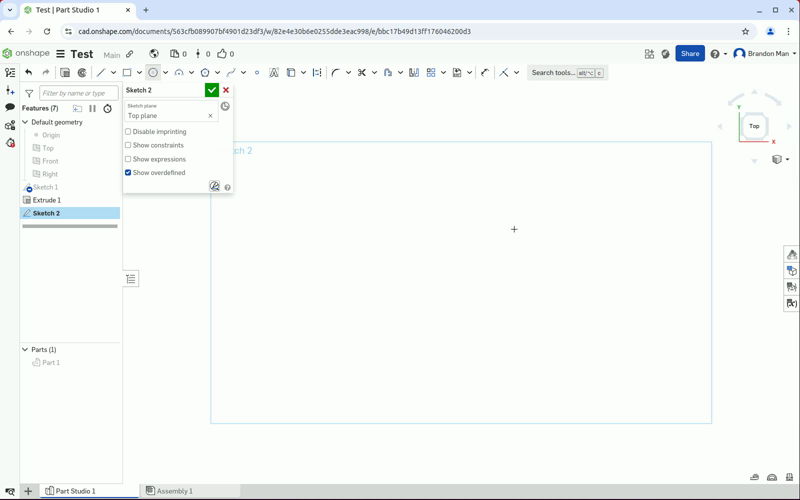
click(514, 228)
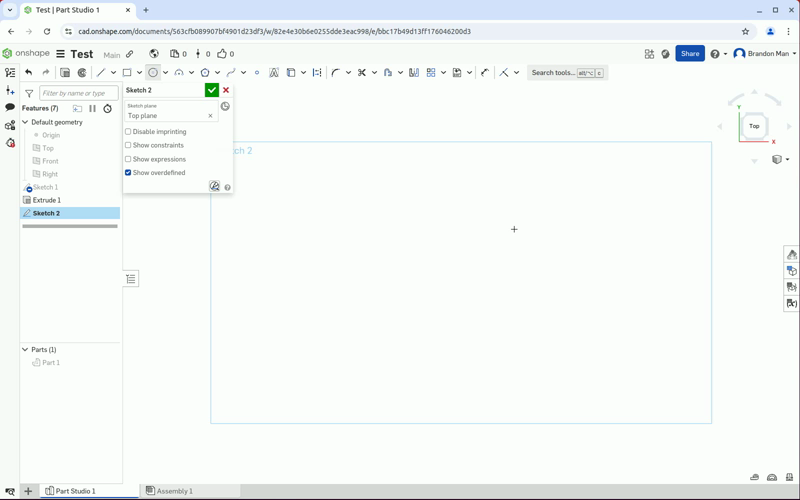
key_up(shift)
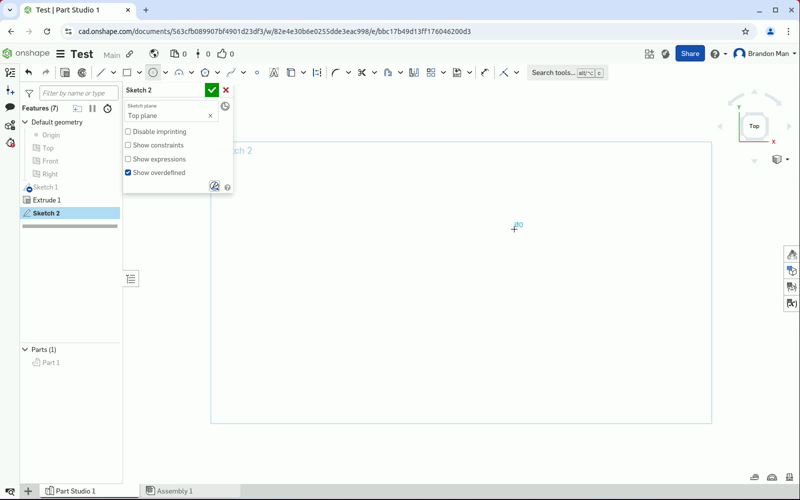
mouse_move(553, 228)
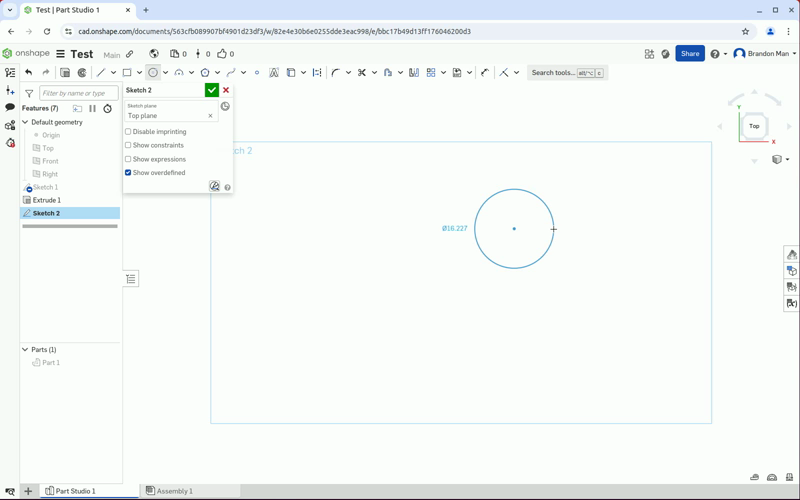
click(553, 228)
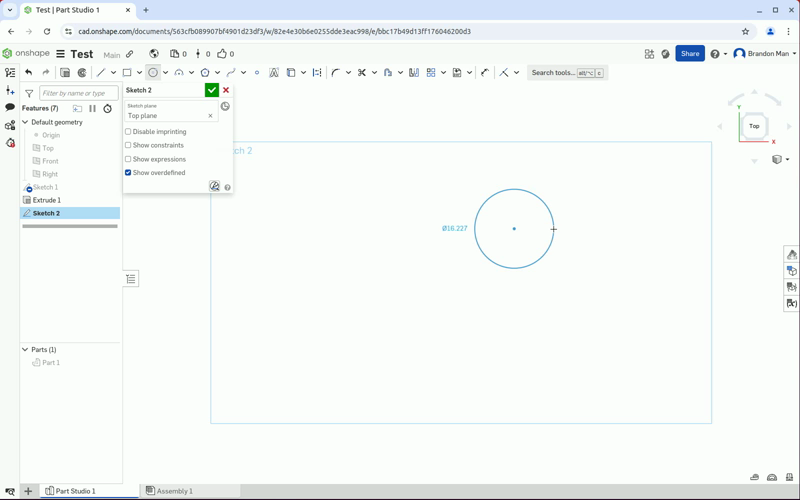
key(esc)
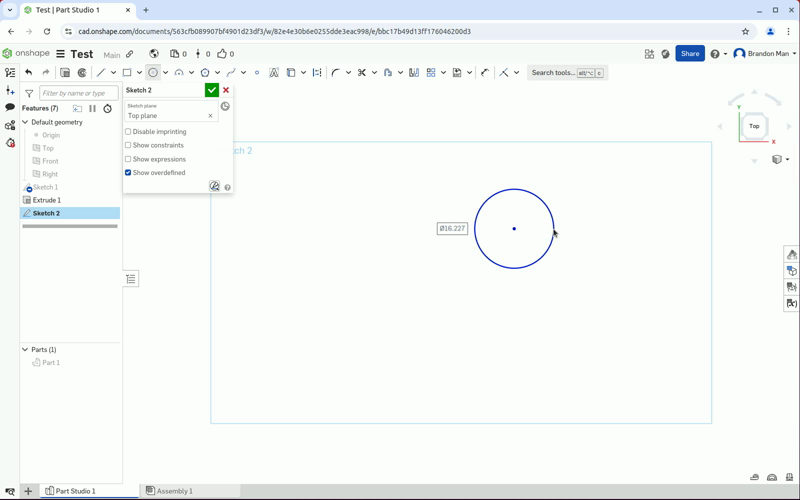
mouse_move(521, 231)
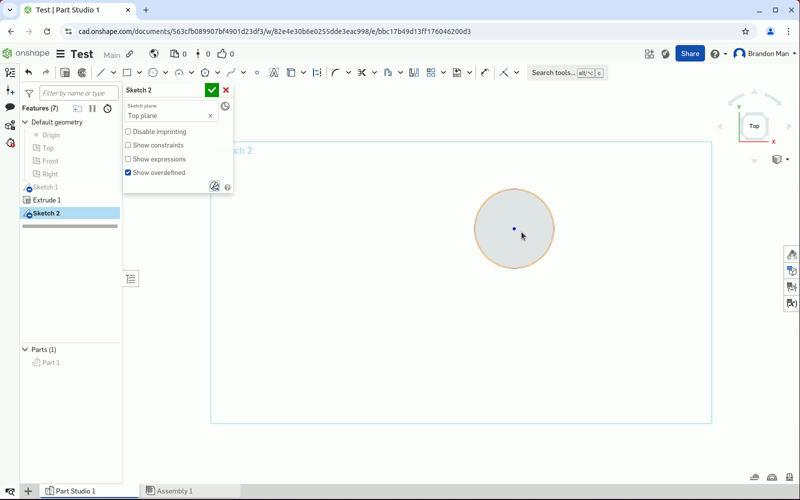
click(521, 231)
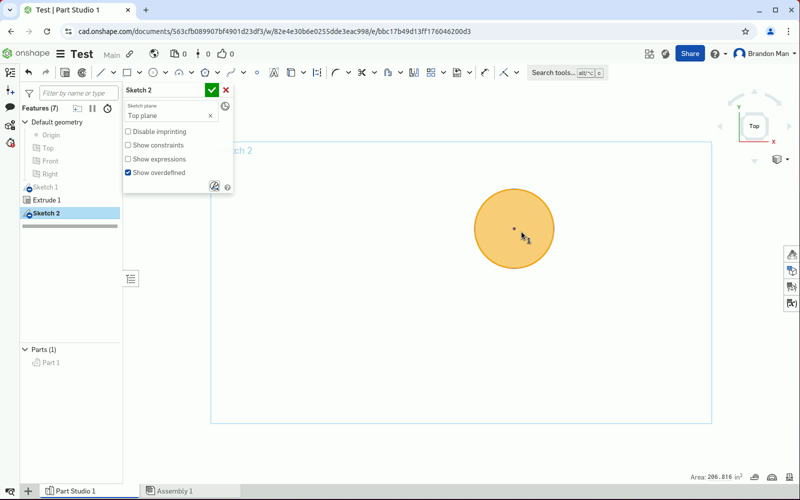
mouse_move(73, 352)
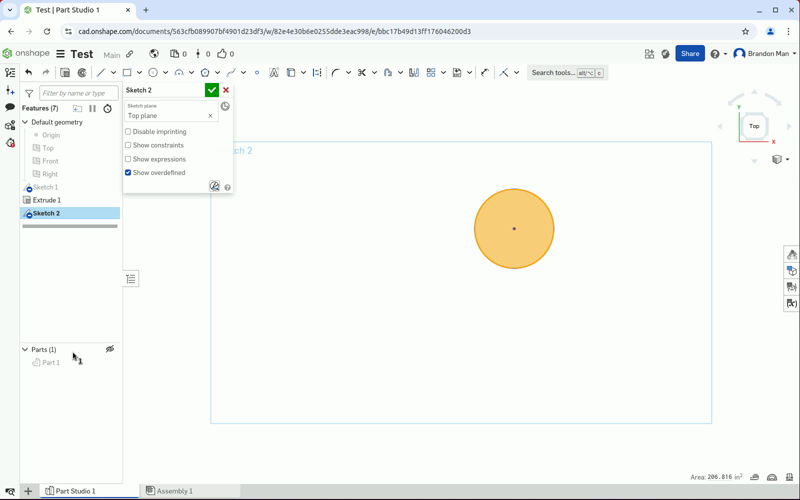
key(shift+y)
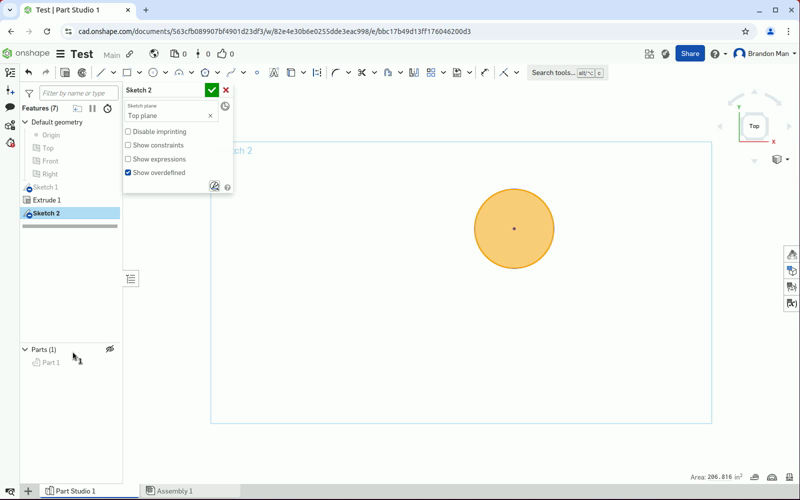
key(shift+e)
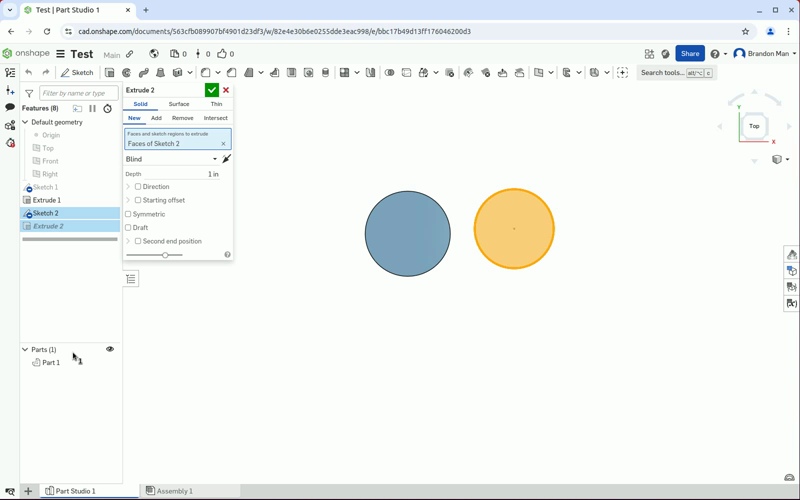
mouse_move(143, 106)
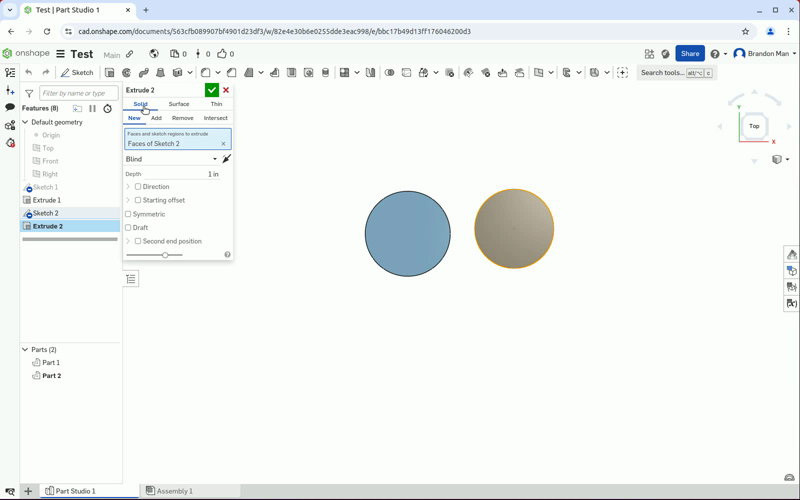
click(143, 106)
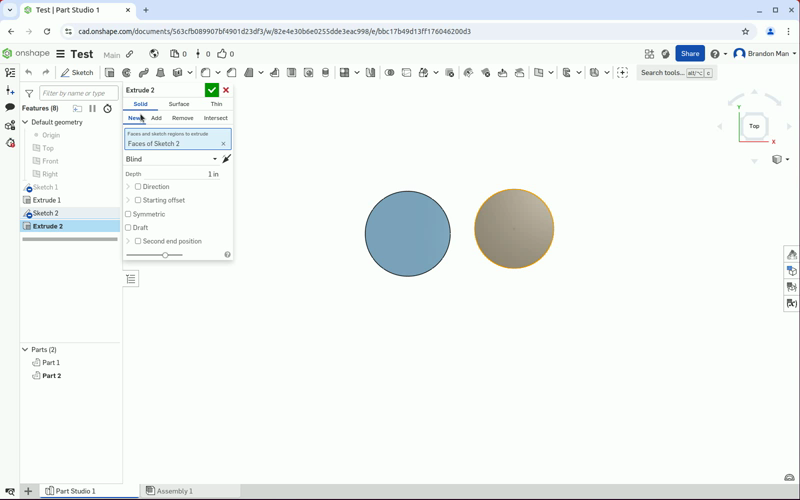
mouse_move(137, 120)
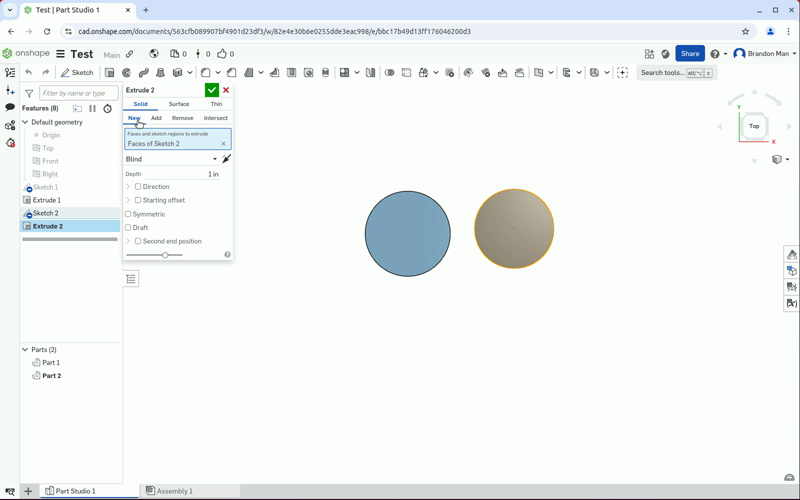
click(137, 120)
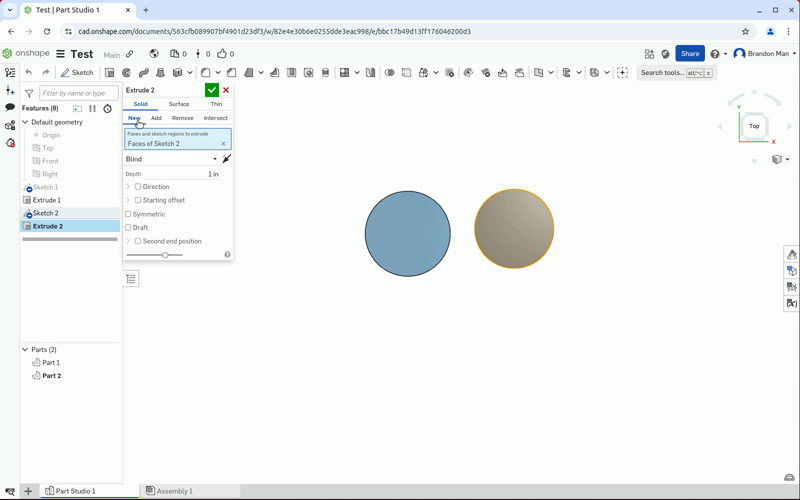
key(tab, 4)
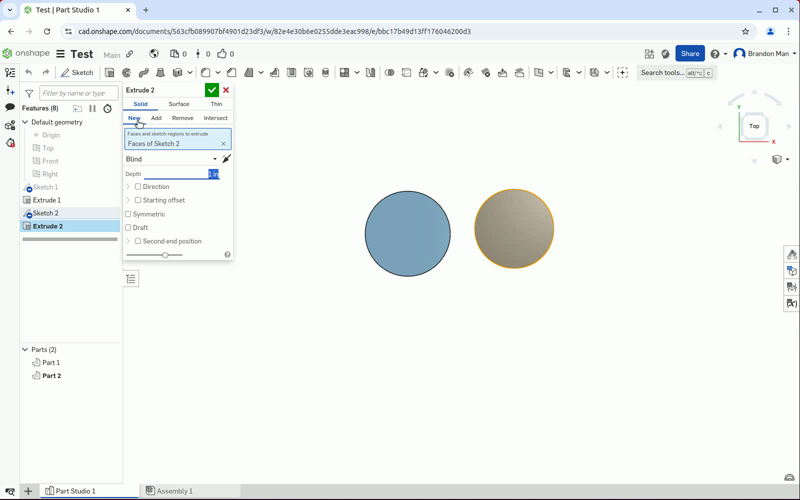
text(23.108)
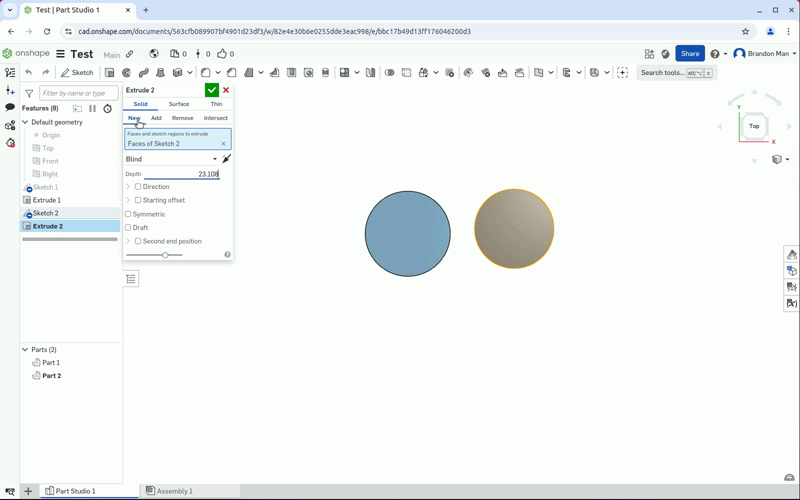
key(enter)
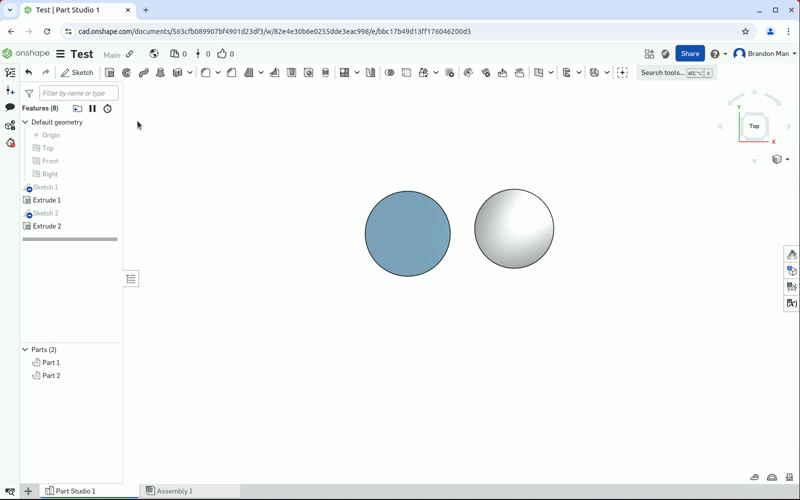
key(shift+h)
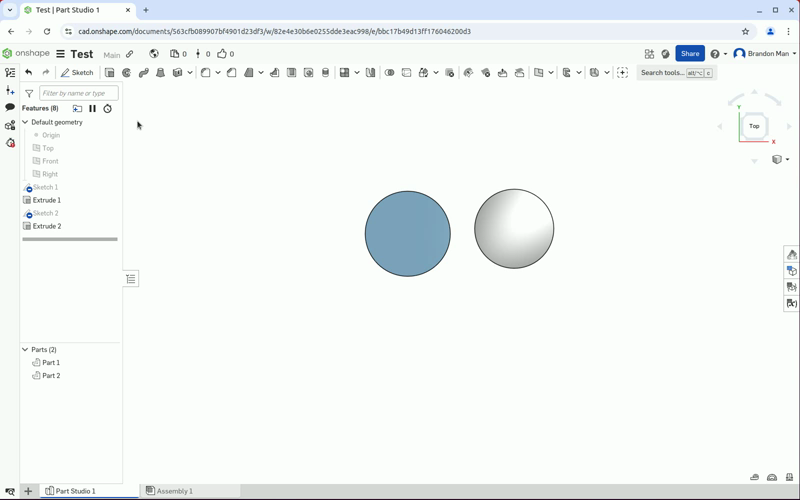
key(shift+h)
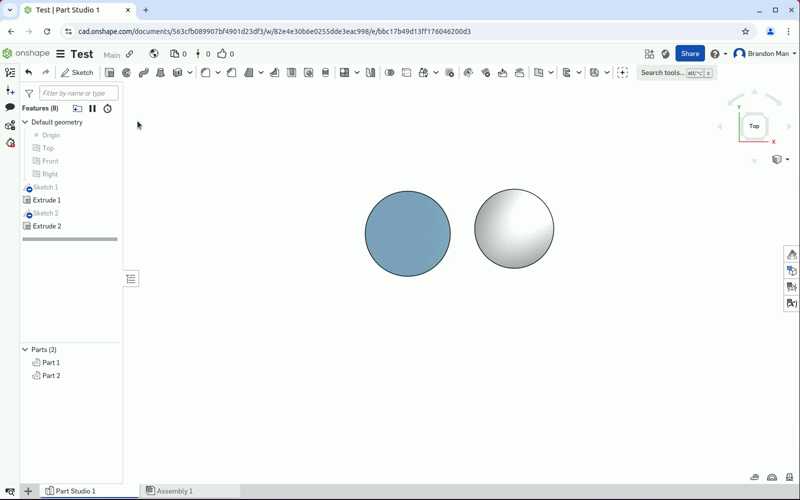
mouse_move(73, 189)
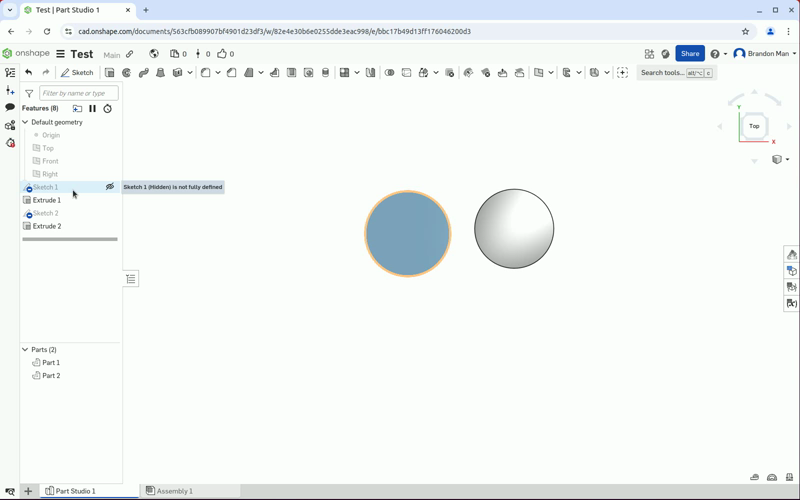
click(73, 189)
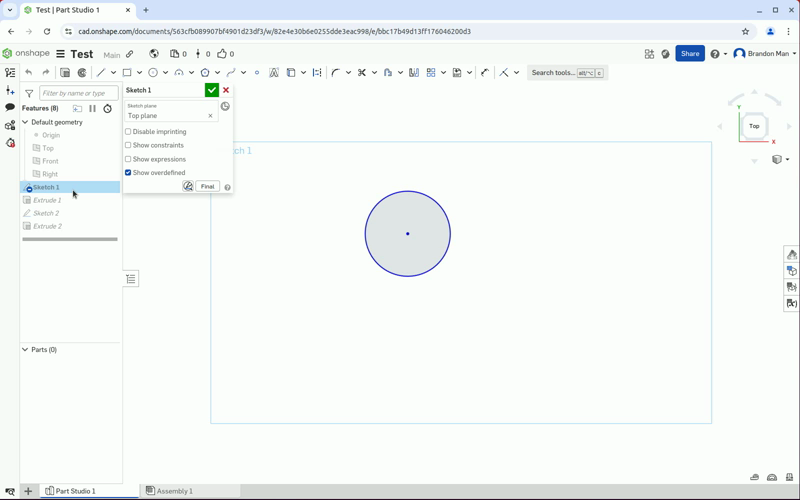
mouse_move(229, 92)
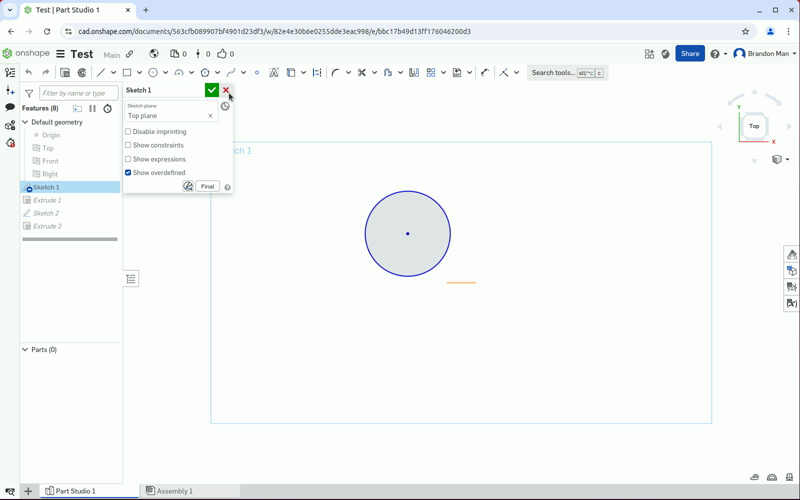
click(229, 92)
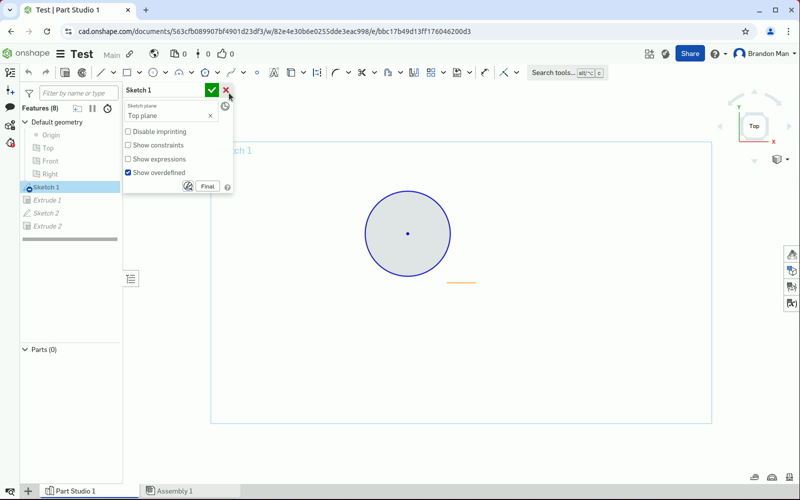
key(shift+s)
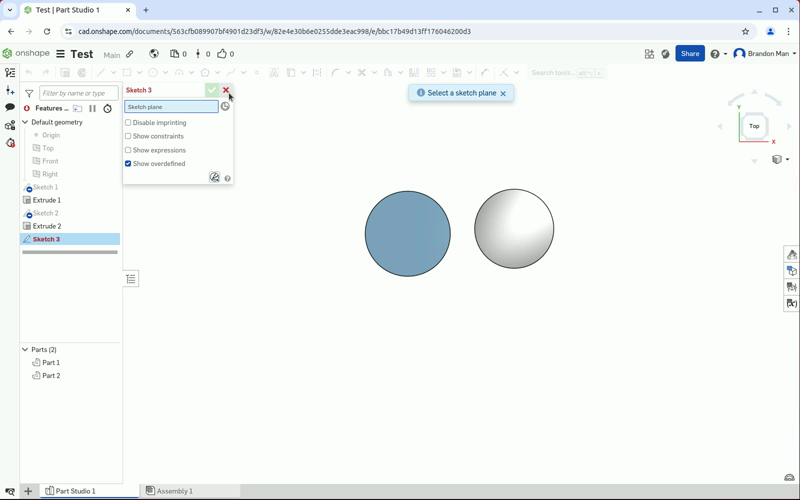
mouse_move(73, 150)
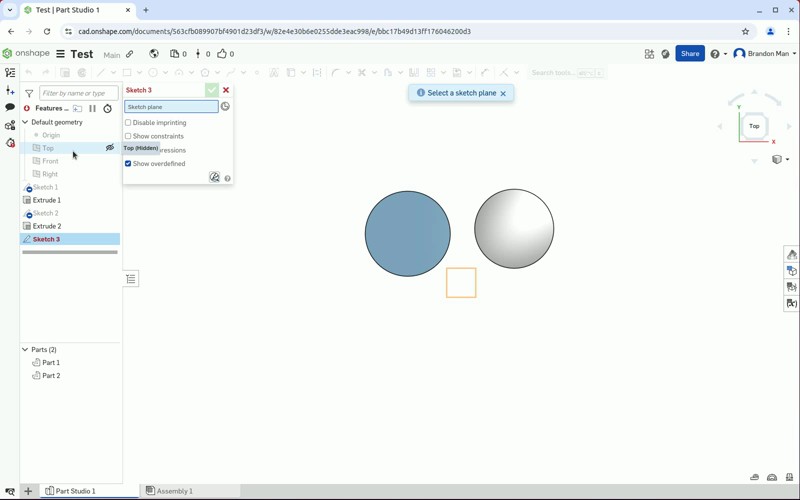
click(73, 150)
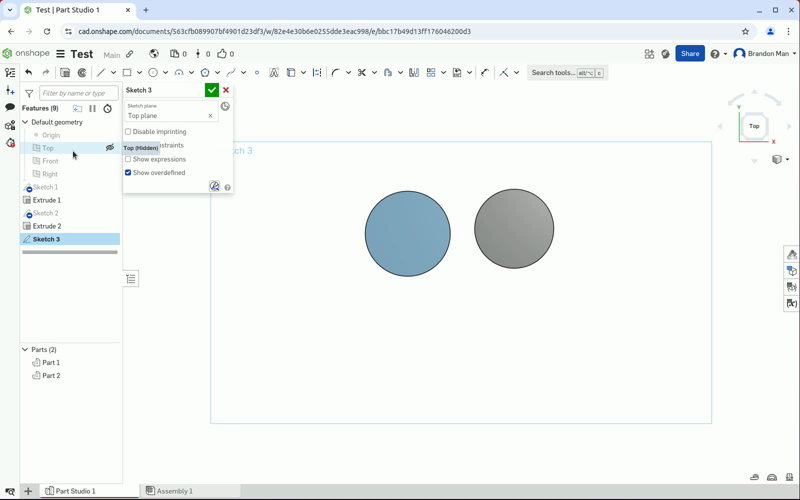
mouse_move(73, 352)
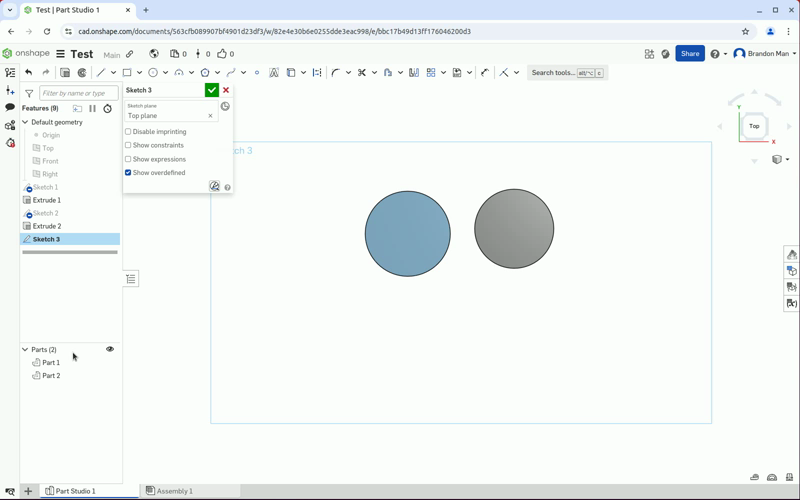
key(y)
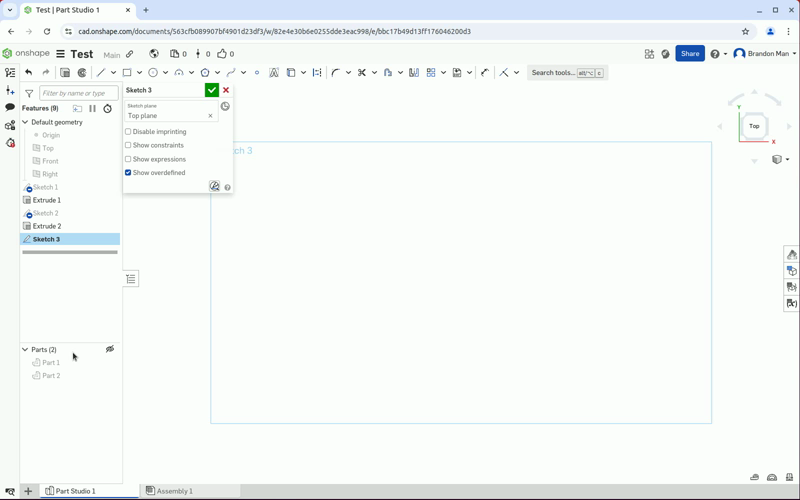
key(c)
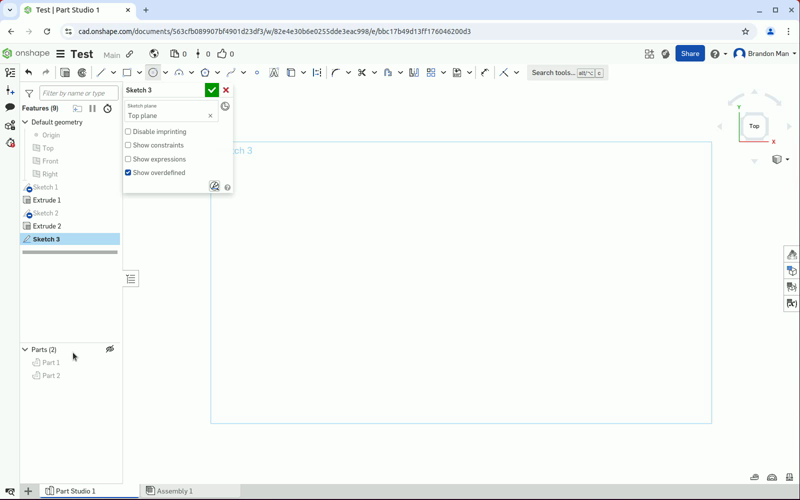
key_down(shift)
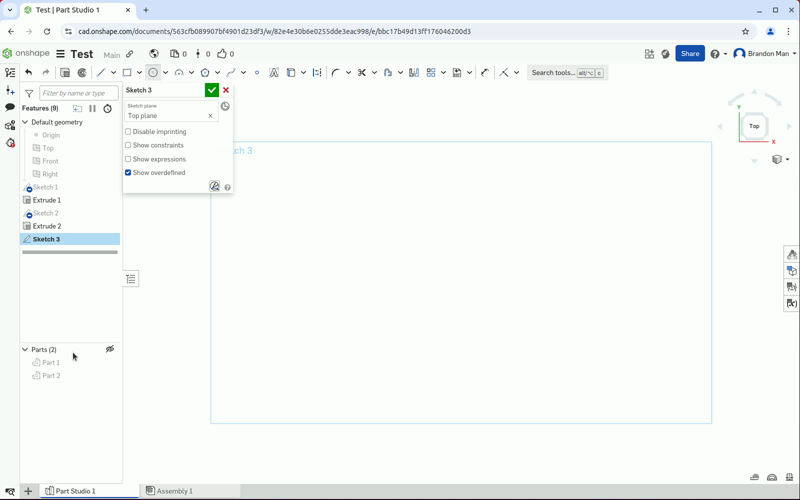
mouse_move(505, 325)
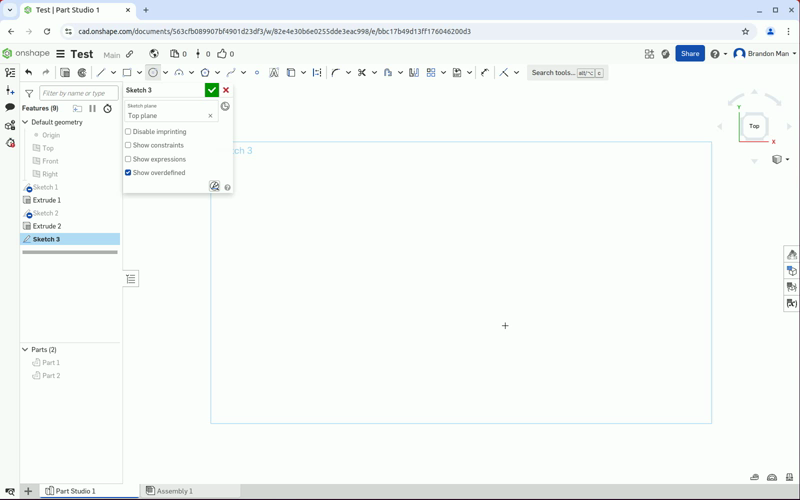
click(505, 325)
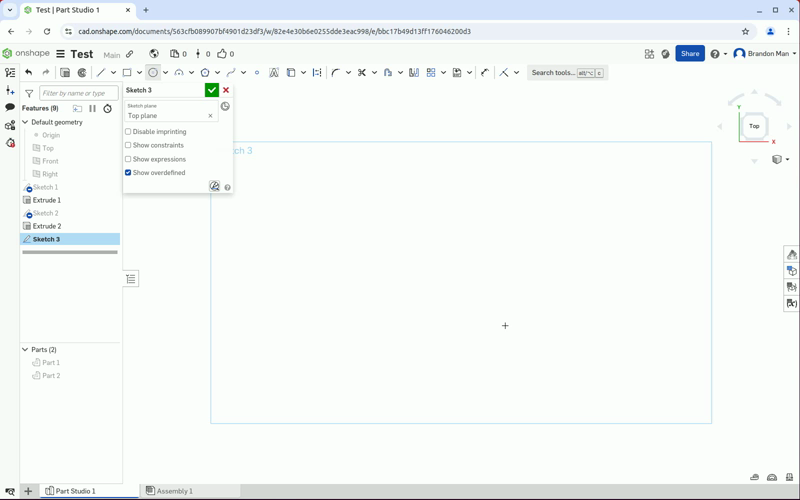
key_up(shift)
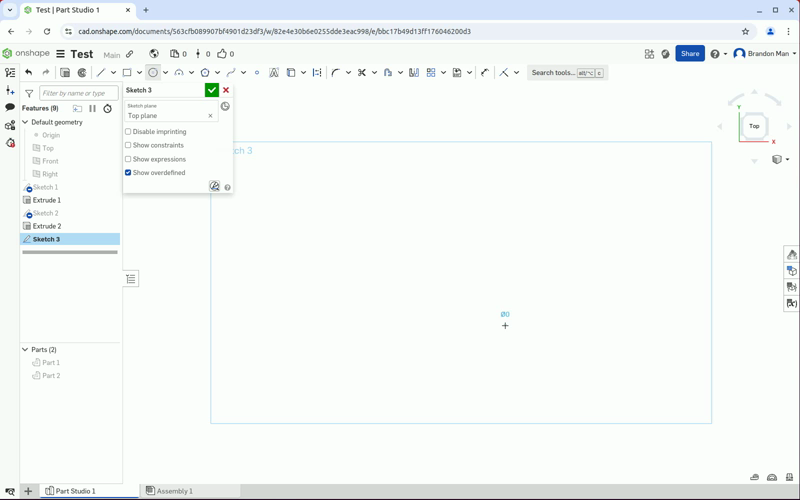
mouse_move(536, 325)
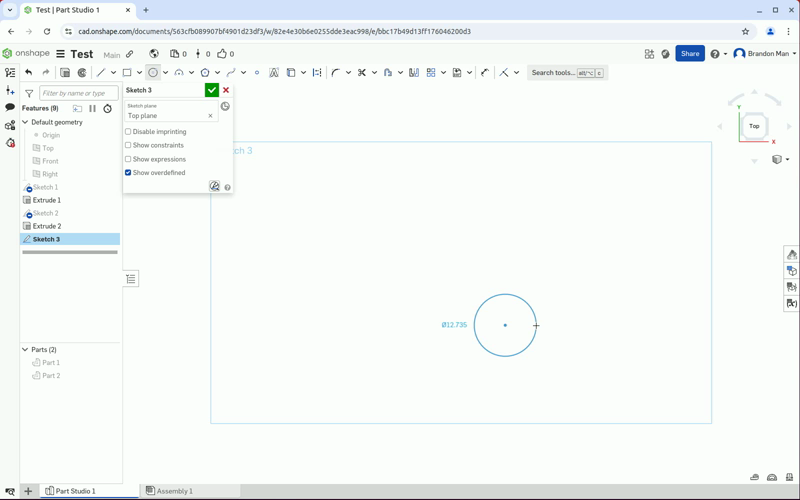
click(536, 325)
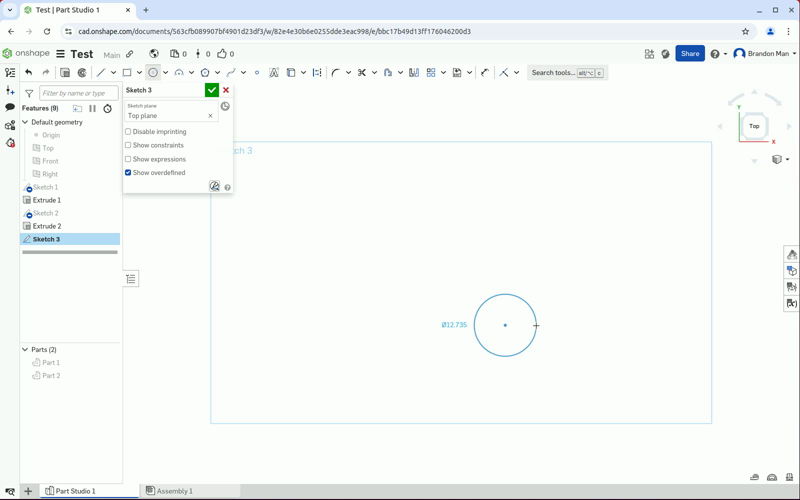
key(esc)
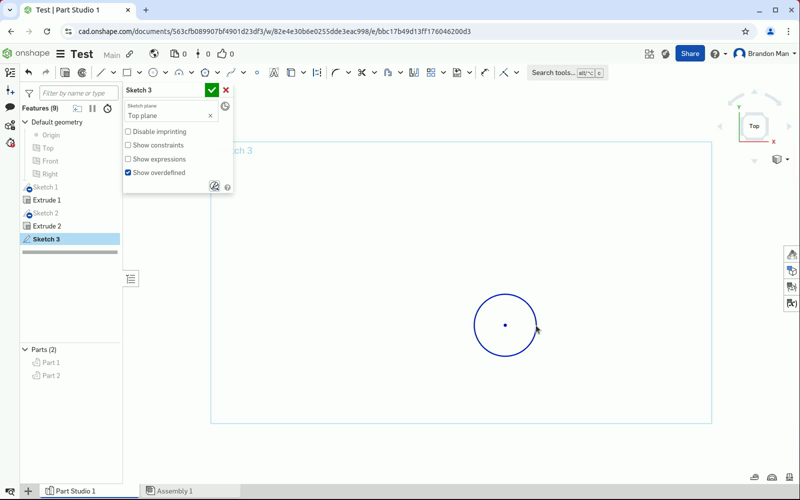
mouse_move(482, 336)
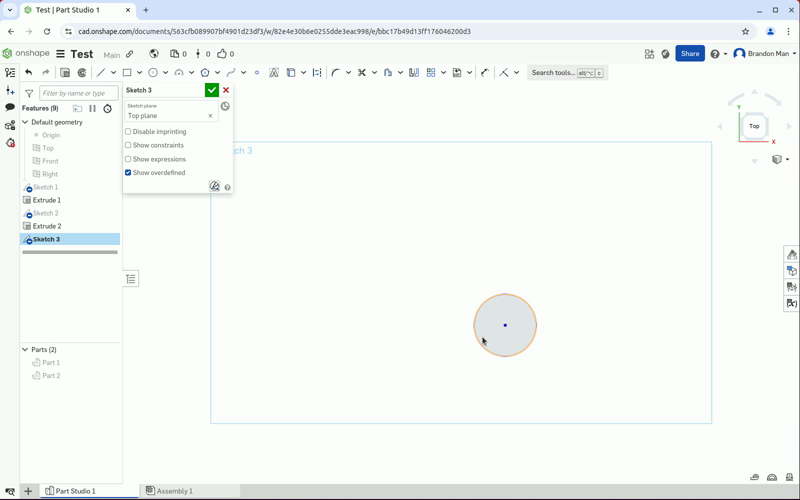
click(482, 336)
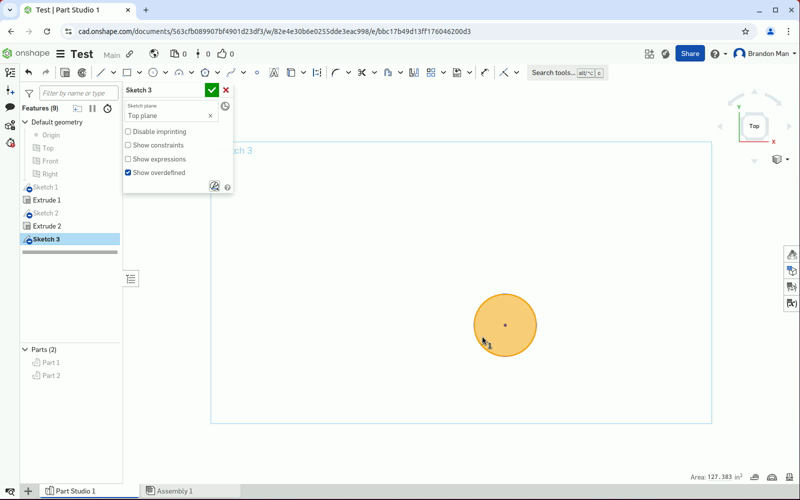
mouse_move(73, 352)
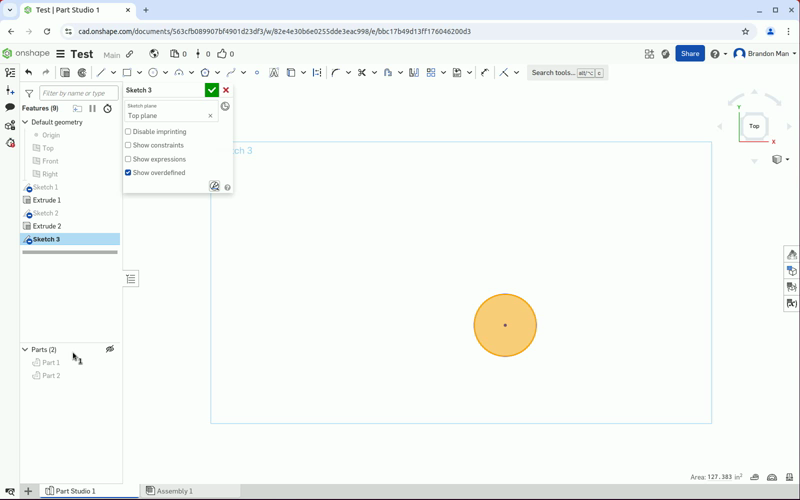
key(shift+y)
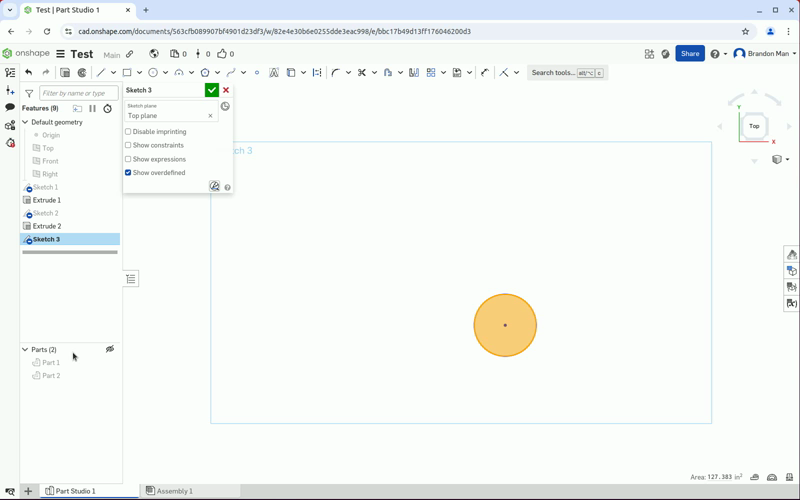
key(shift+e)
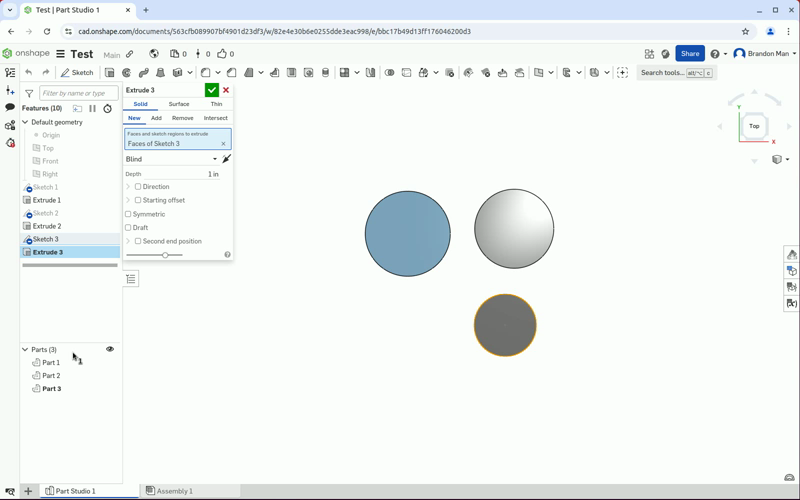
mouse_move(143, 106)
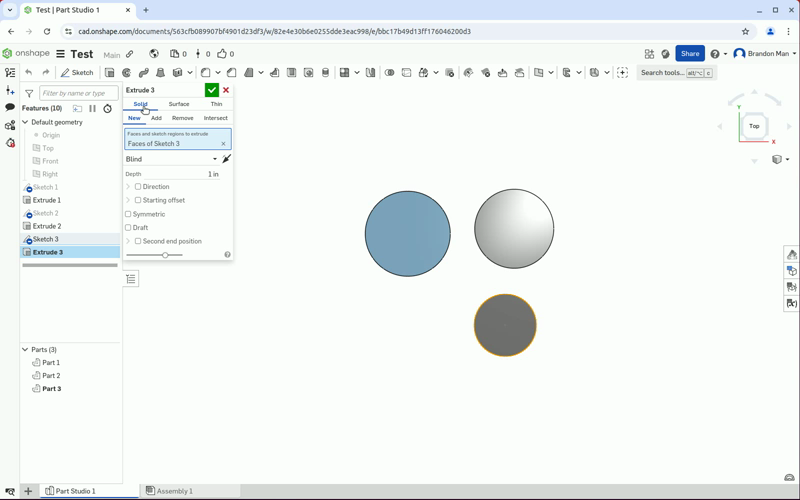
click(143, 106)
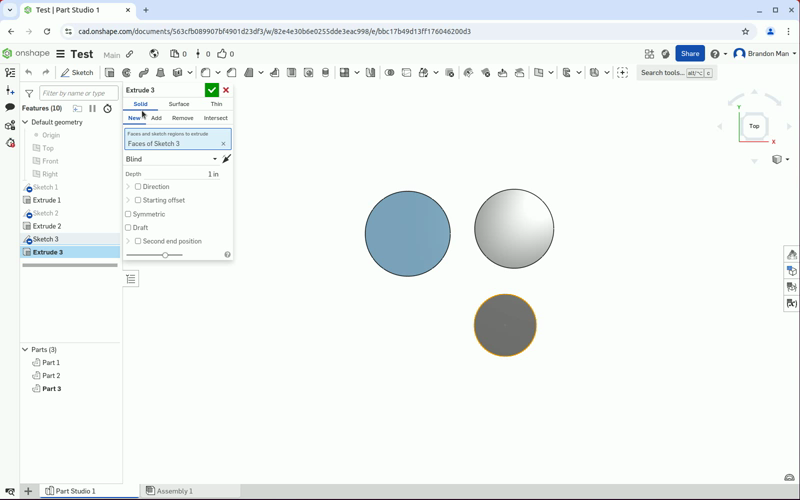
mouse_move(137, 120)
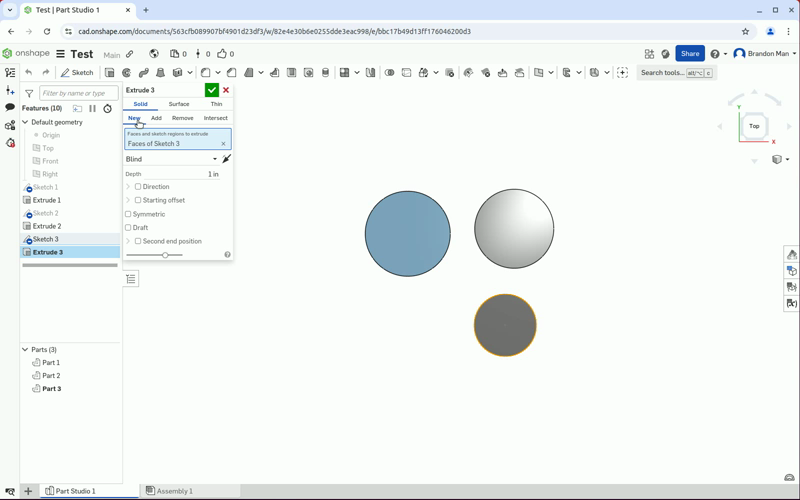
click(137, 120)
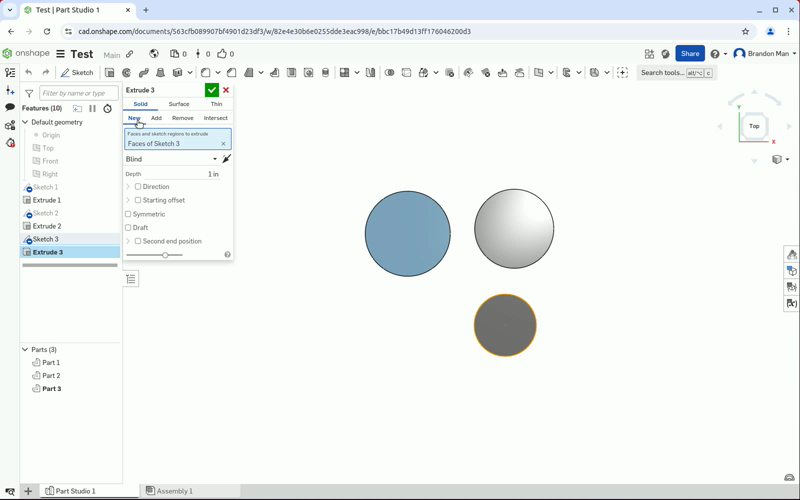
key(tab, 4)
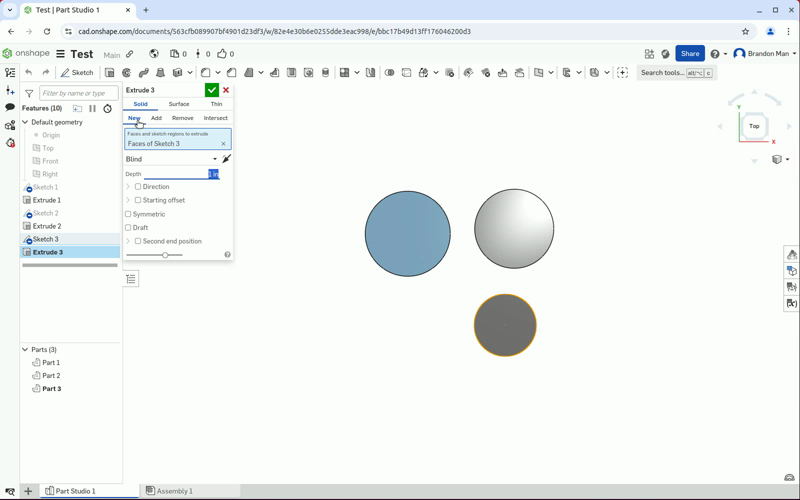
text(23.108)
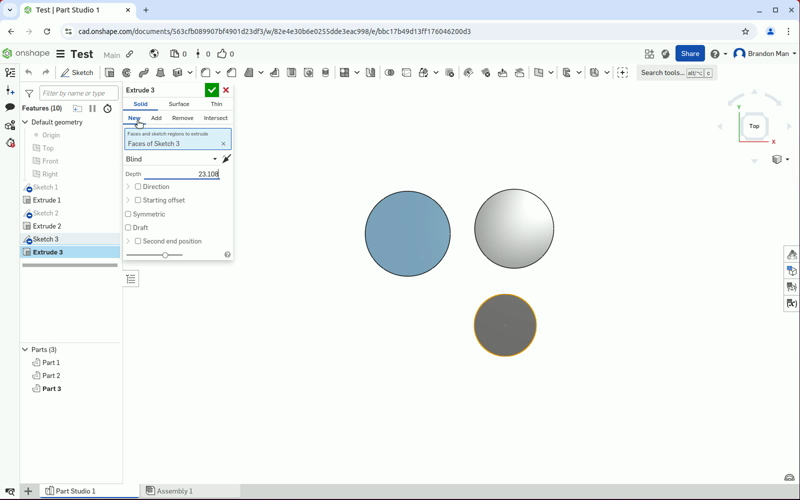
key(enter)
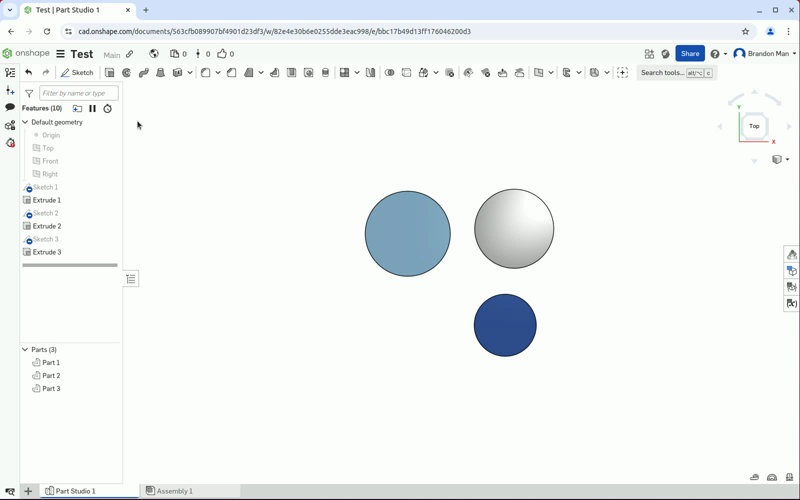
key(shift+h)
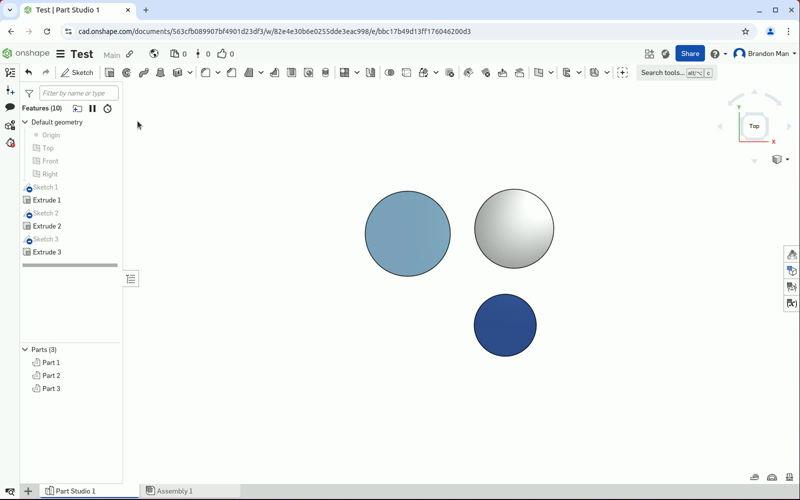
key(shift+h)
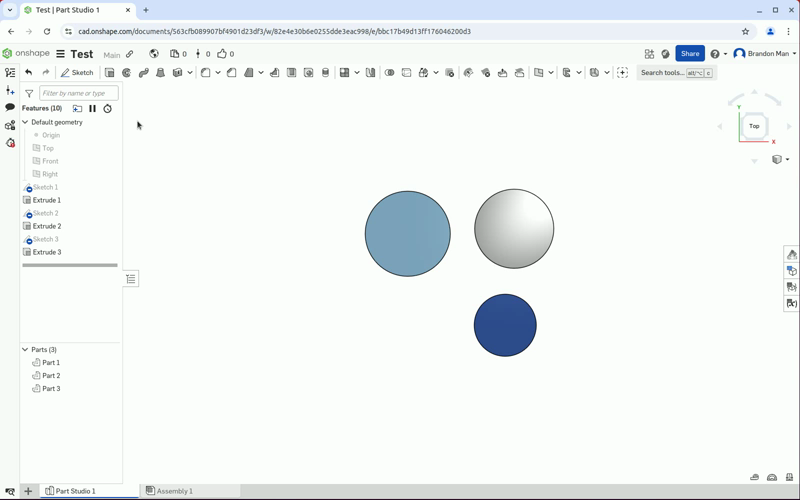
mouse_move(73, 189)
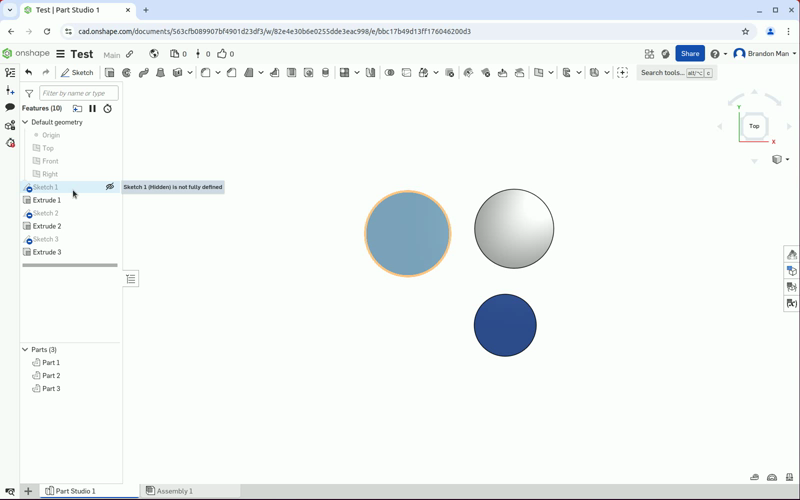
click(73, 189)
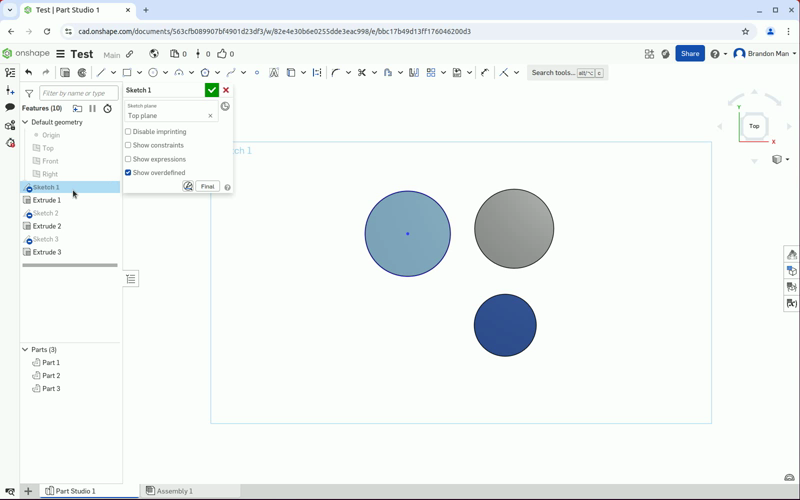
mouse_move(229, 92)
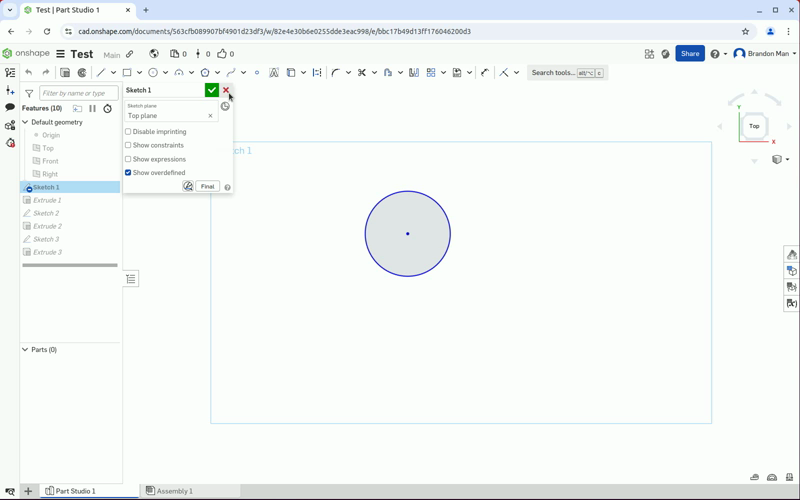
click(229, 92)
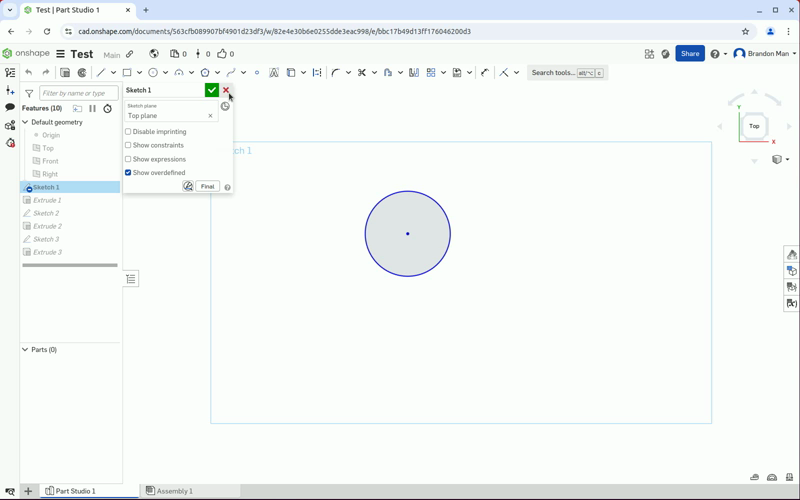
key(shift+s)
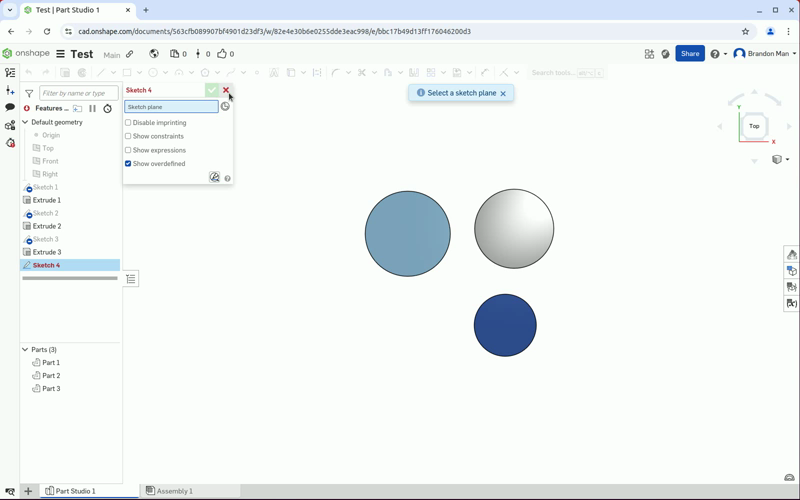
mouse_move(73, 150)
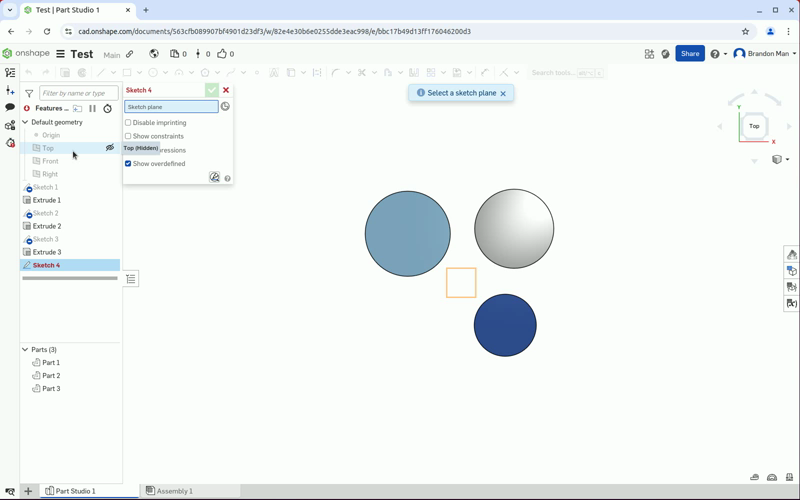
click(73, 150)
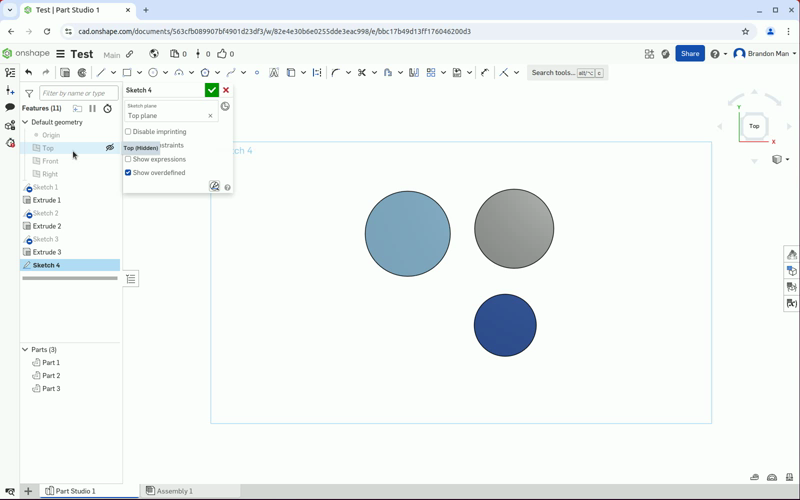
mouse_move(73, 352)
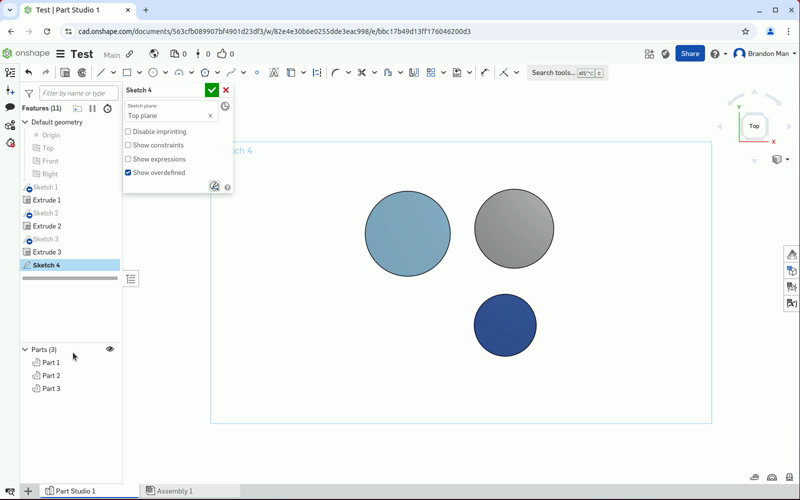
key(y)
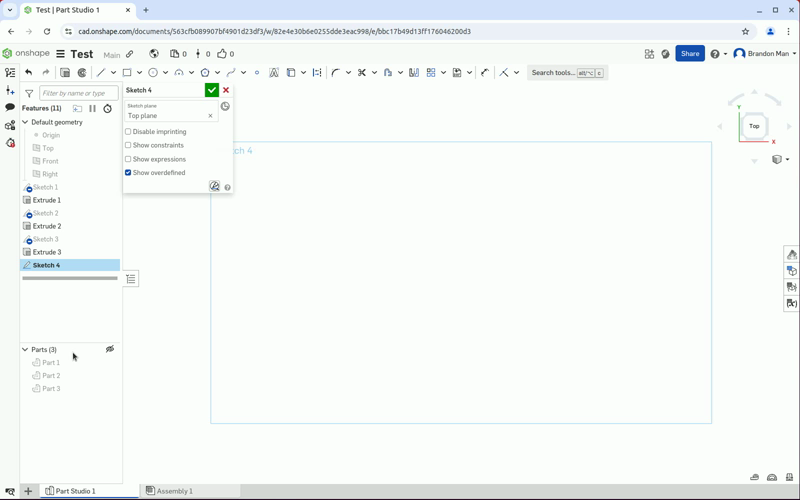
key(c)
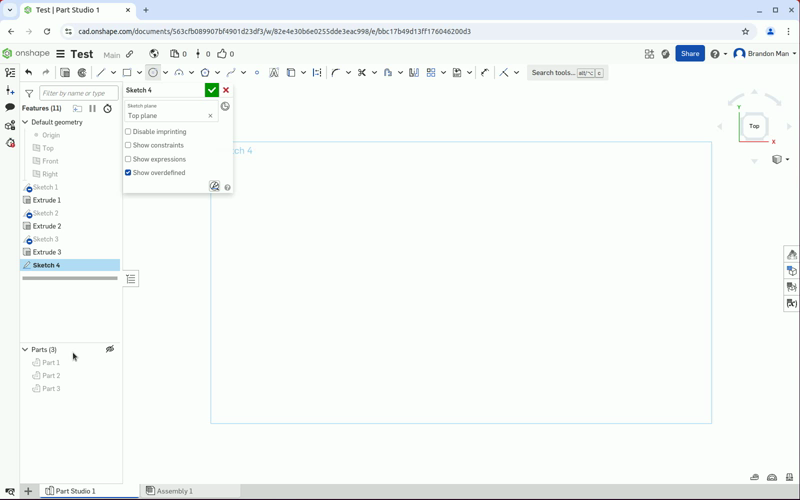
key_down(shift)
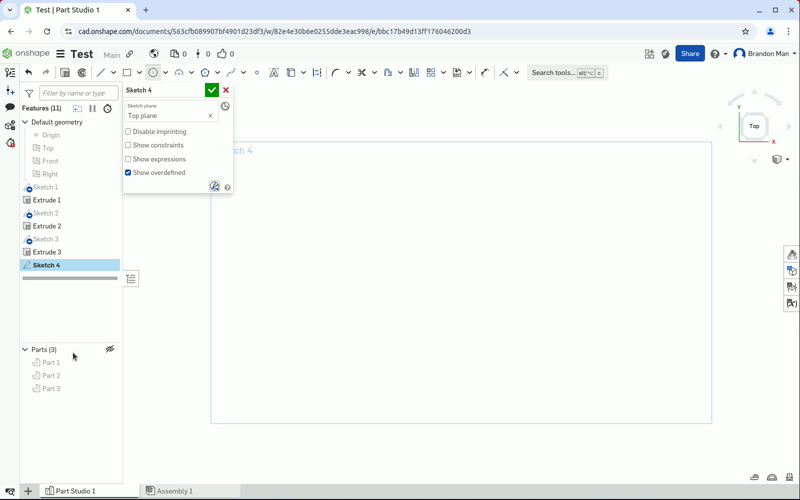
mouse_move(392, 330)
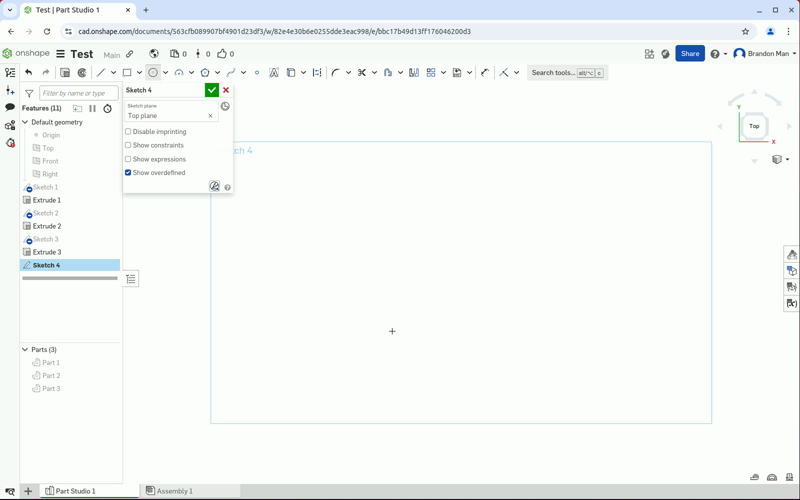
click(392, 330)
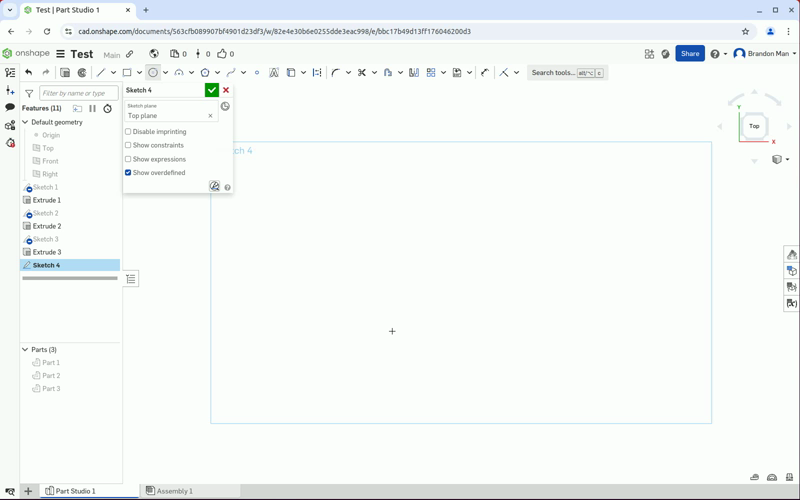
key_up(shift)
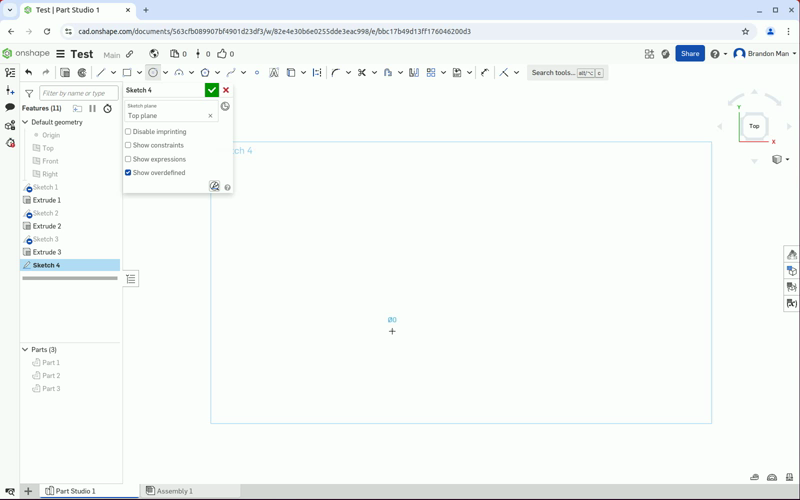
mouse_move(430, 330)
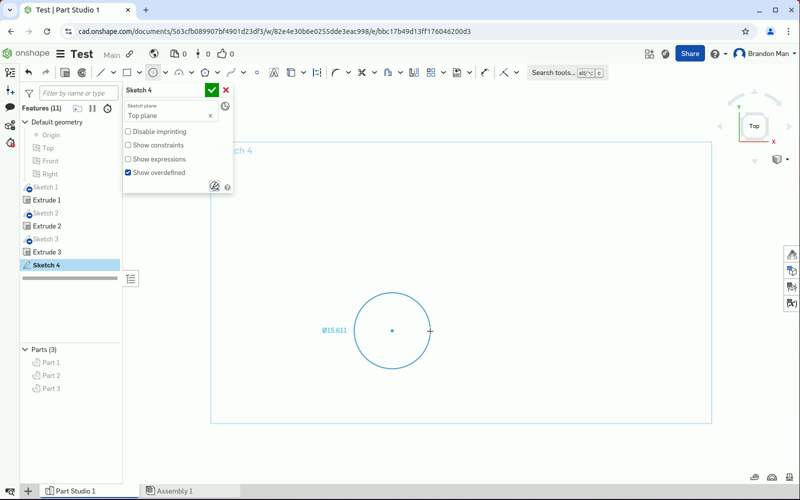
click(430, 330)
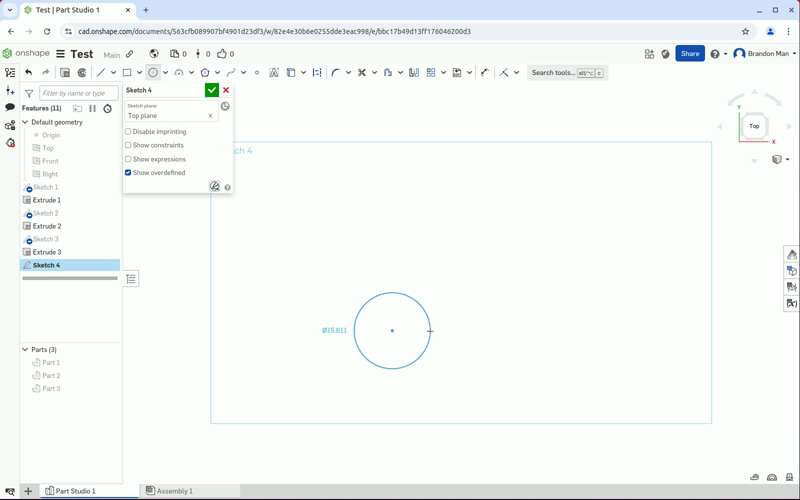
key(esc)
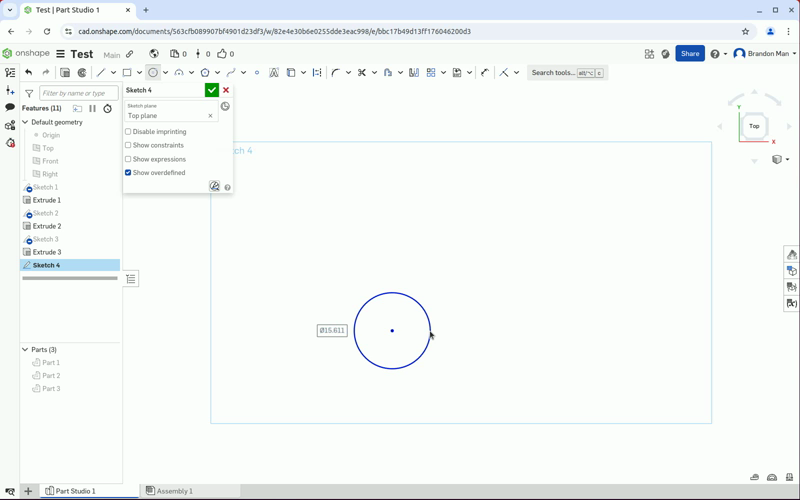
mouse_move(400, 329)
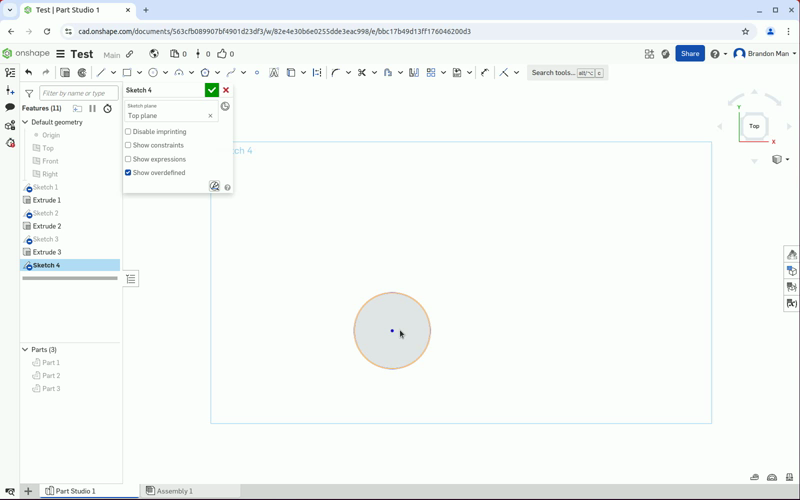
click(400, 329)
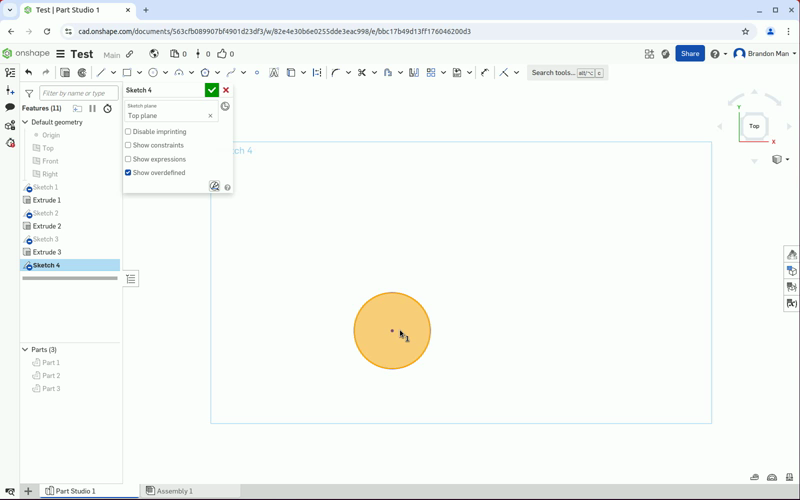
mouse_move(73, 352)
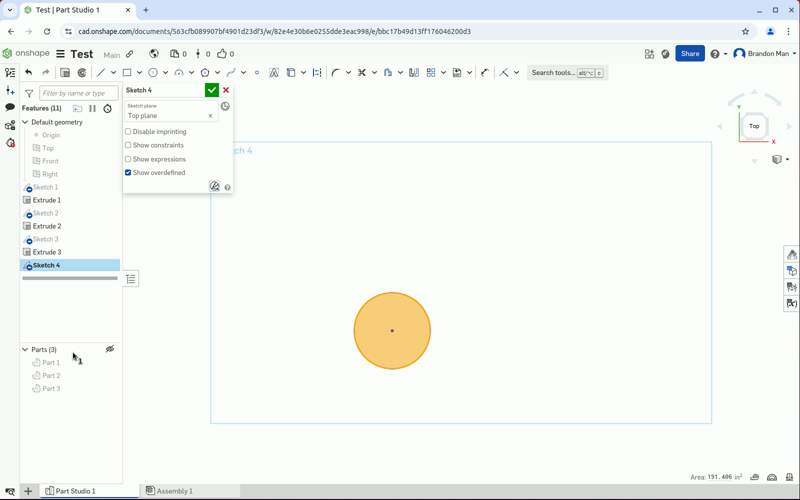
key(shift+y)
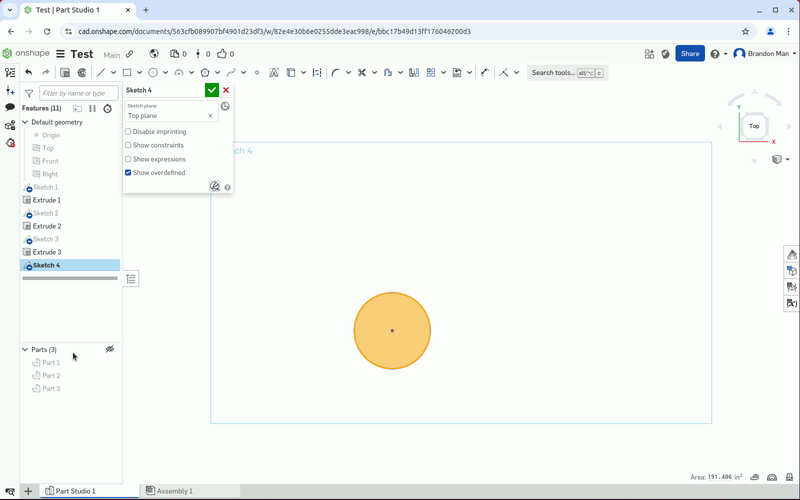
key(shift+e)
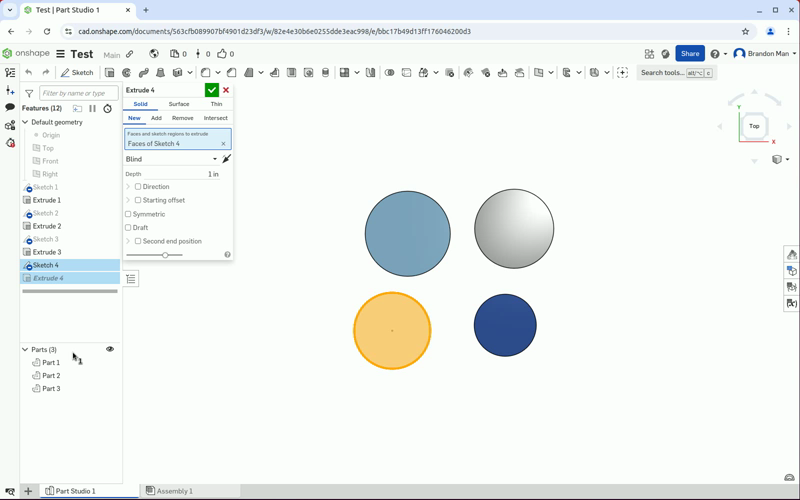
mouse_move(143, 106)
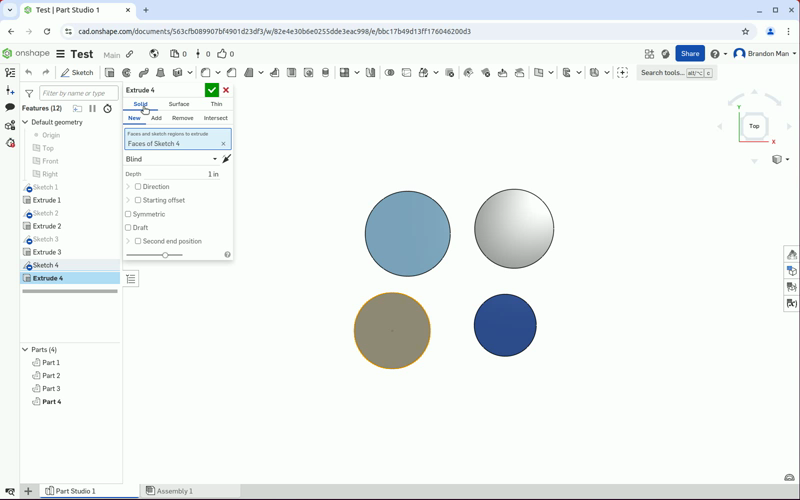
click(143, 106)
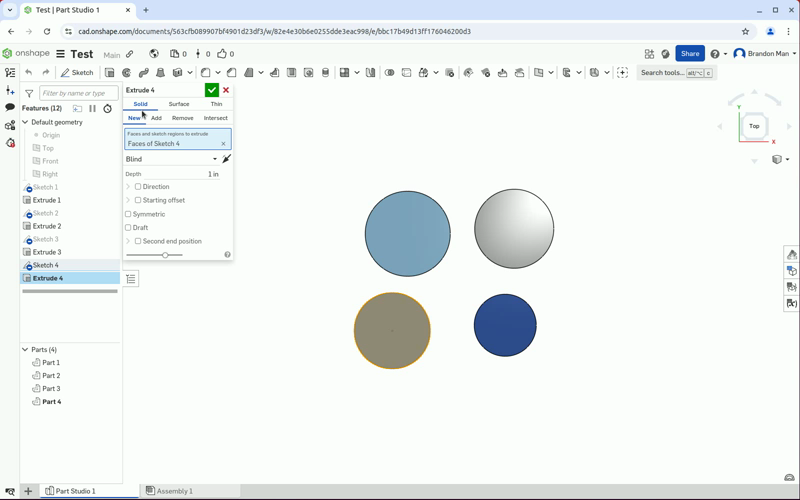
mouse_move(137, 120)
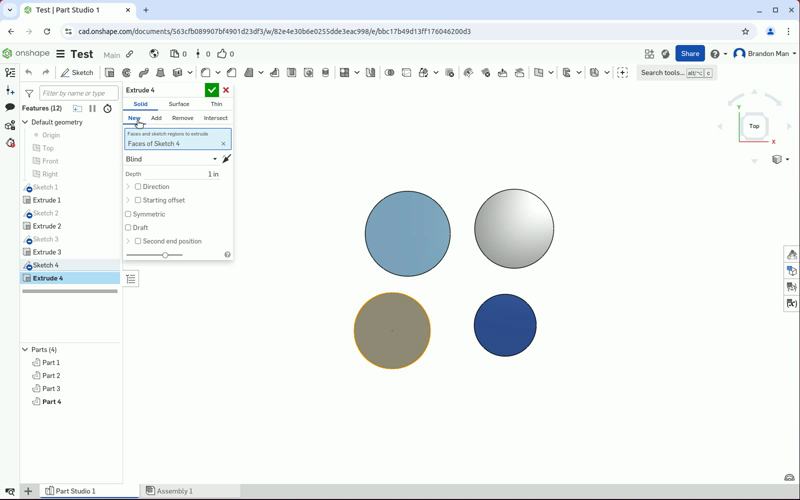
click(137, 120)
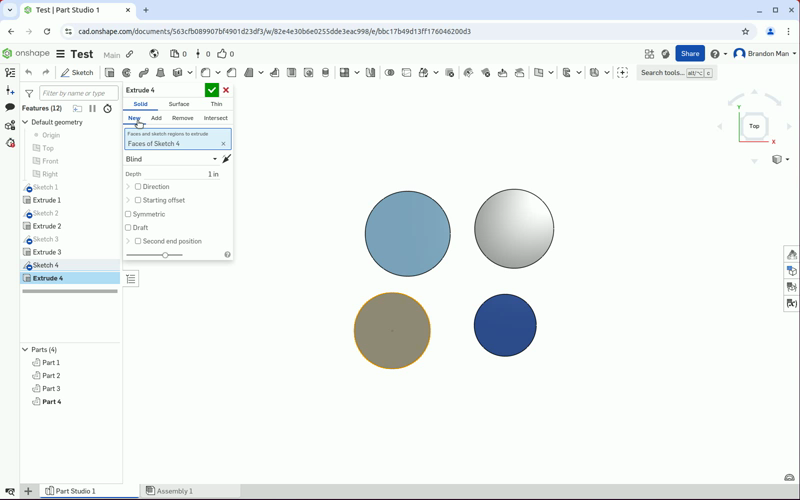
key(tab, 4)
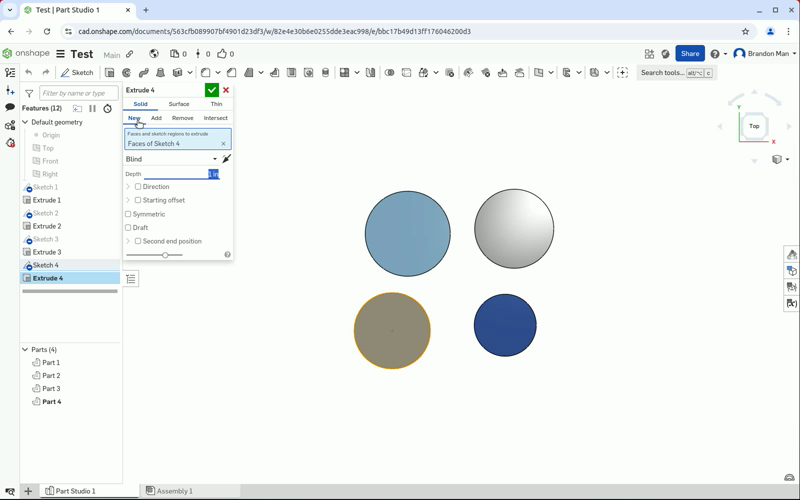
text(23.108)
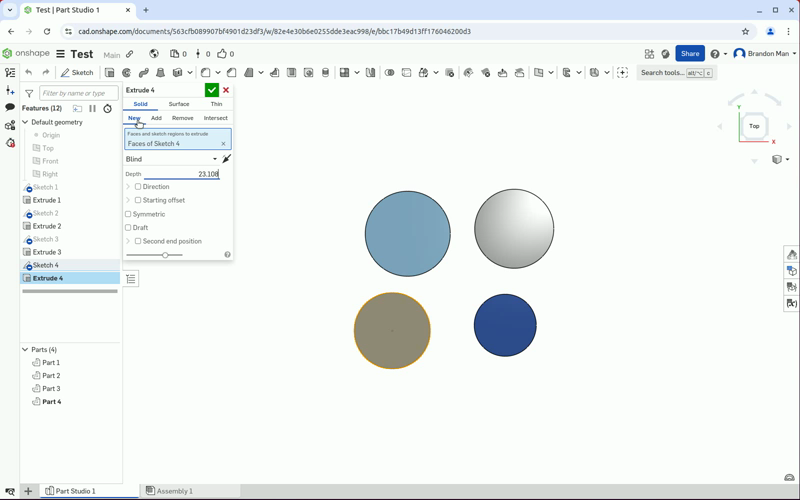
key(enter)
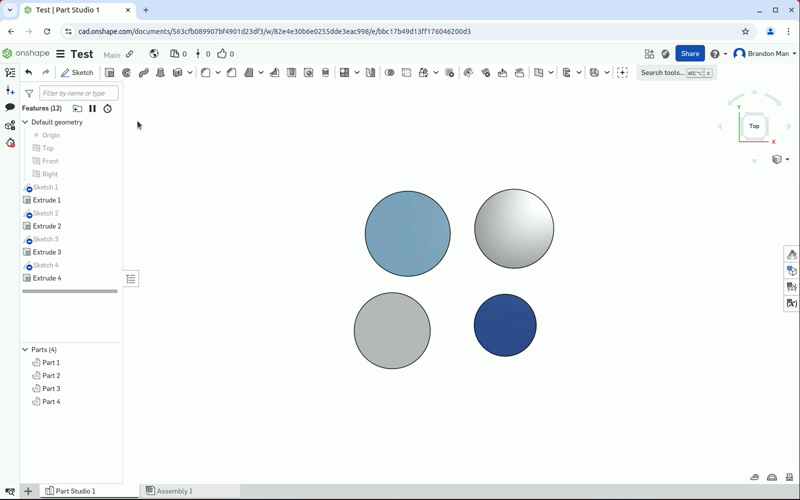
key(shift+h)
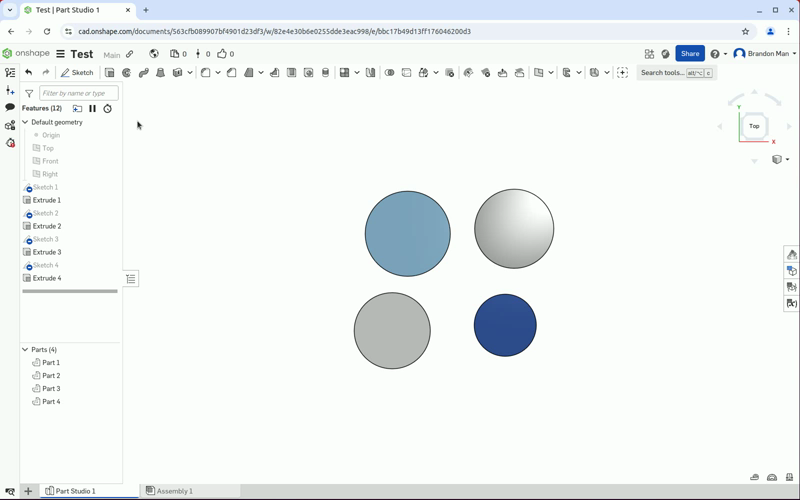
key(shift+h)
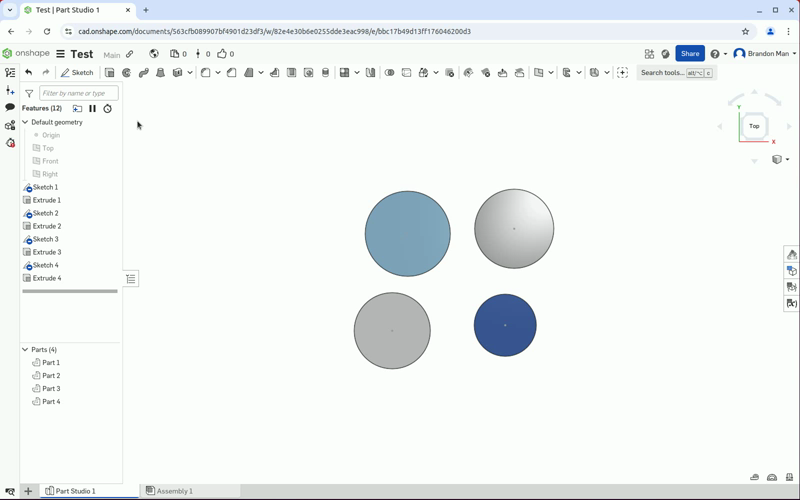
key(shift+7)
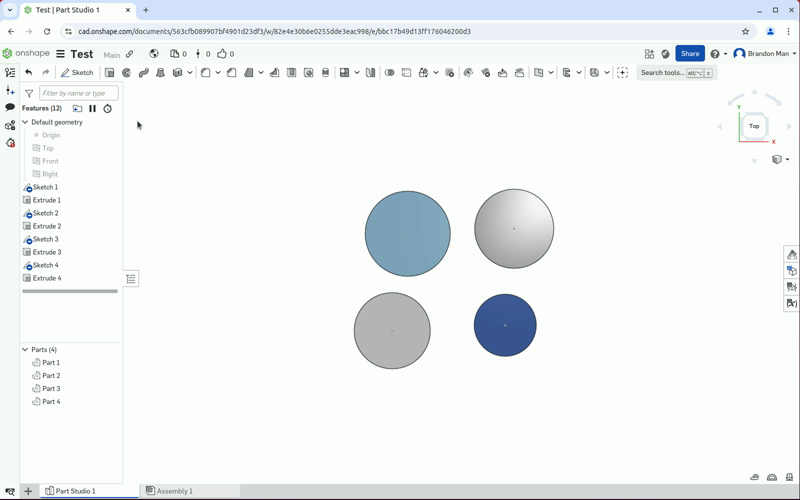
key(up, 3)
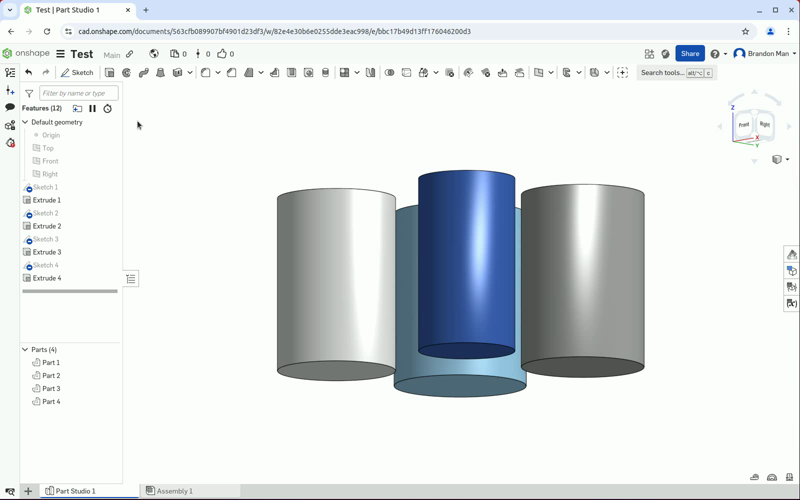
key(left, 3)
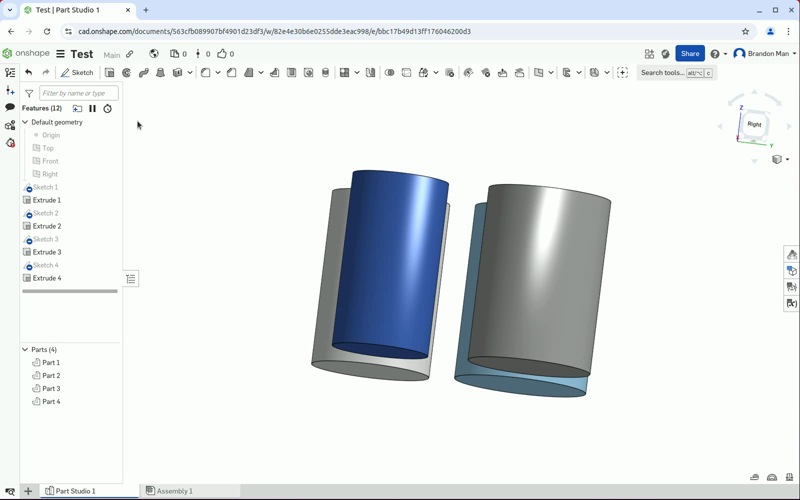
key(right, 3)
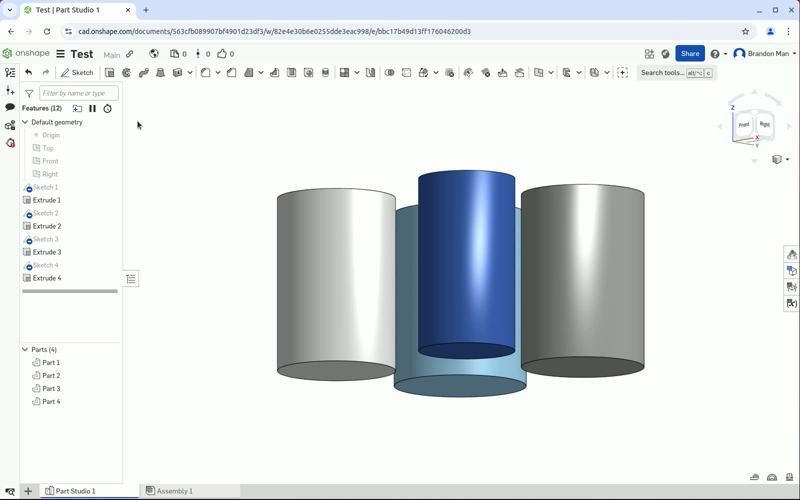
key(down, 3)
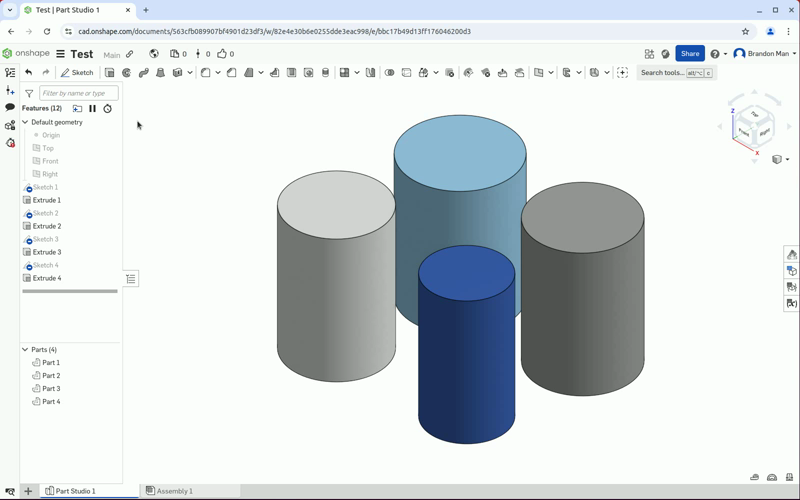
mouse_move(73, 189)
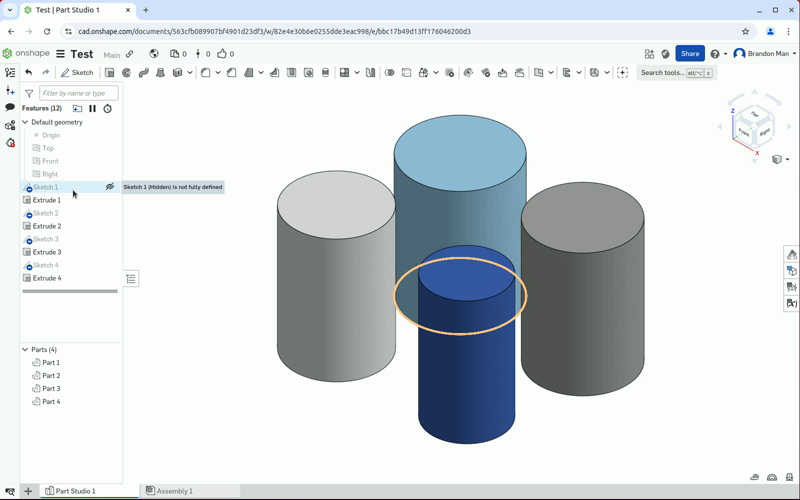
click(73, 189)